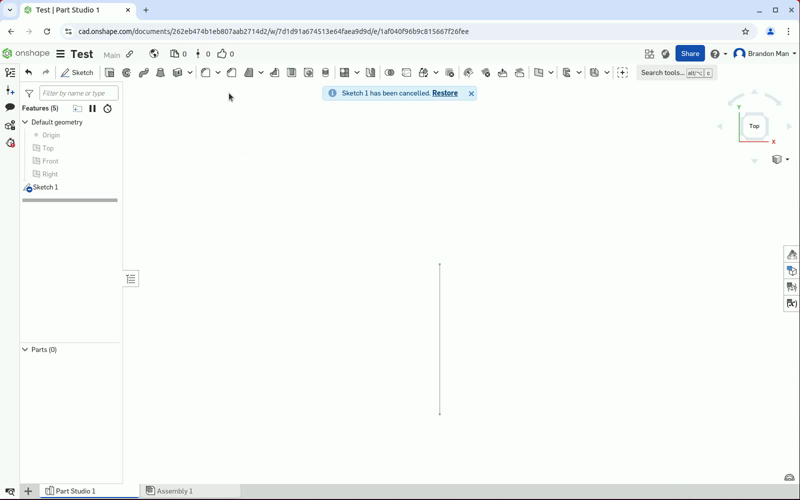
key(shift+h)
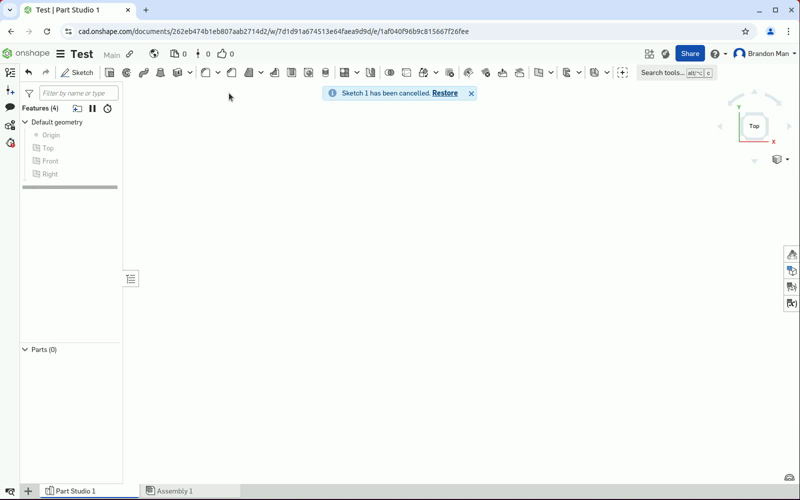
key(shift+s)
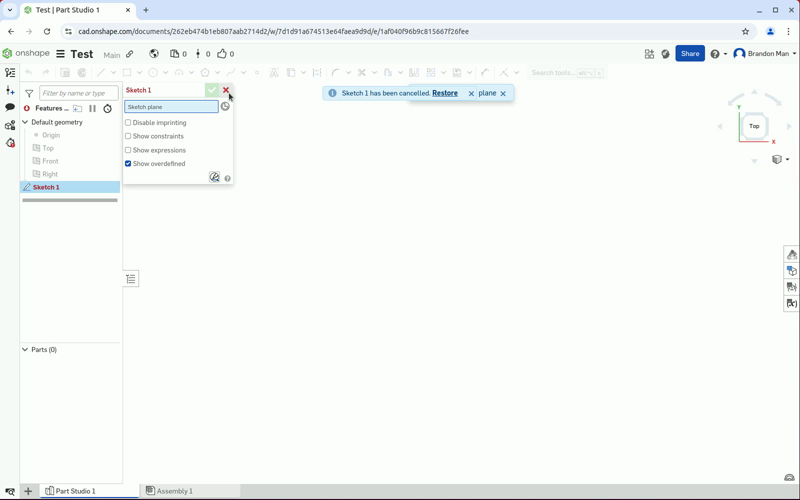
mouse_move(73, 150)
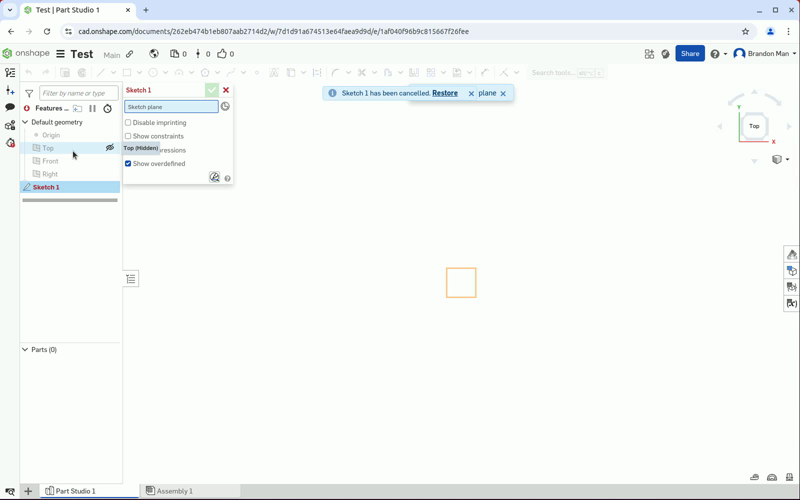
click(73, 150)
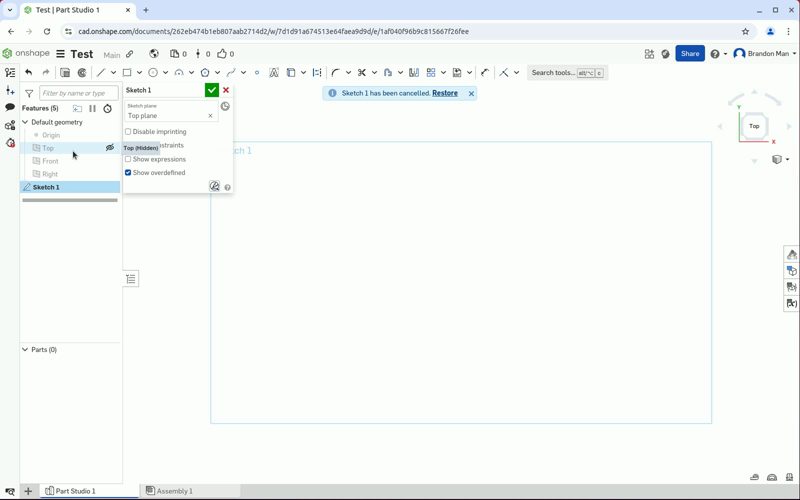
mouse_move(73, 352)
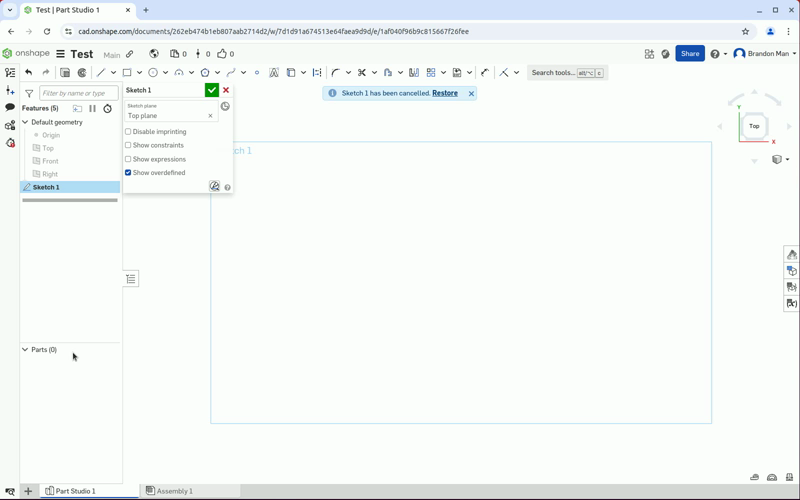
key(y)
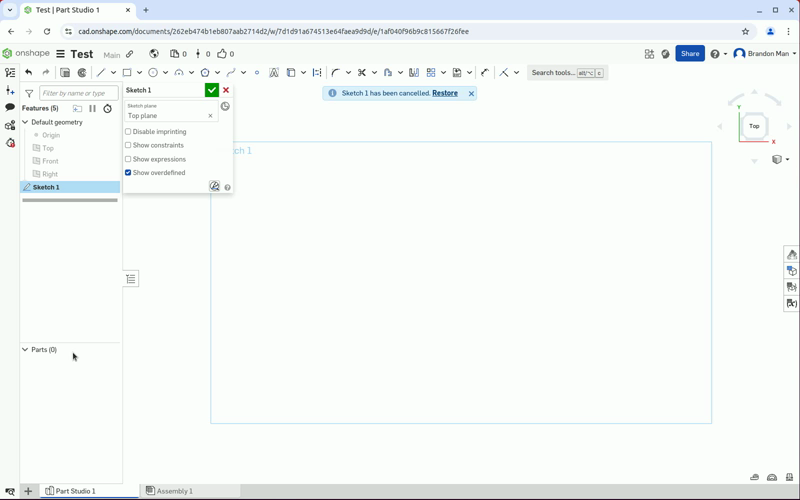
key(c)
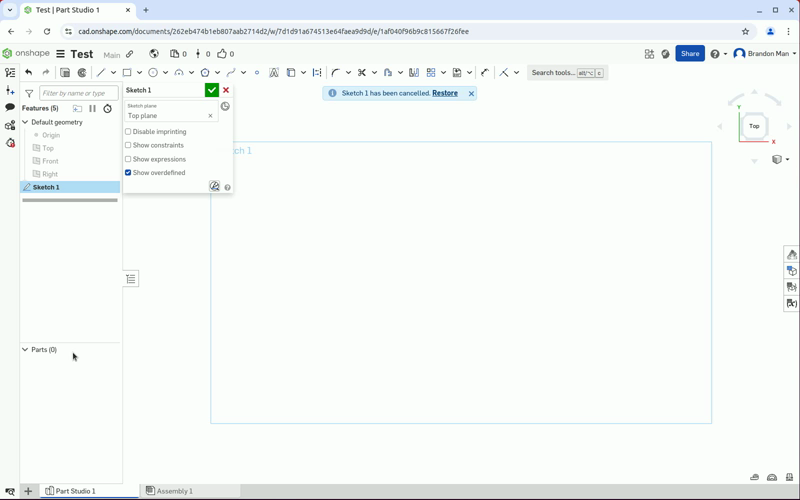
key_down(shift)
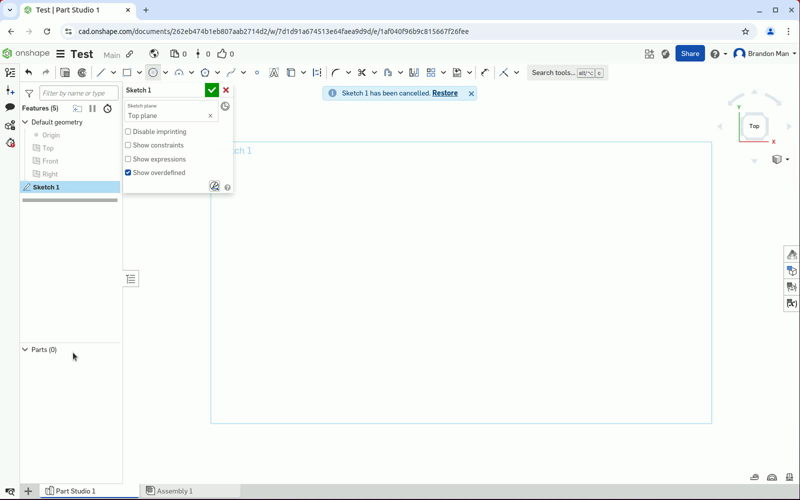
mouse_move(461, 282)
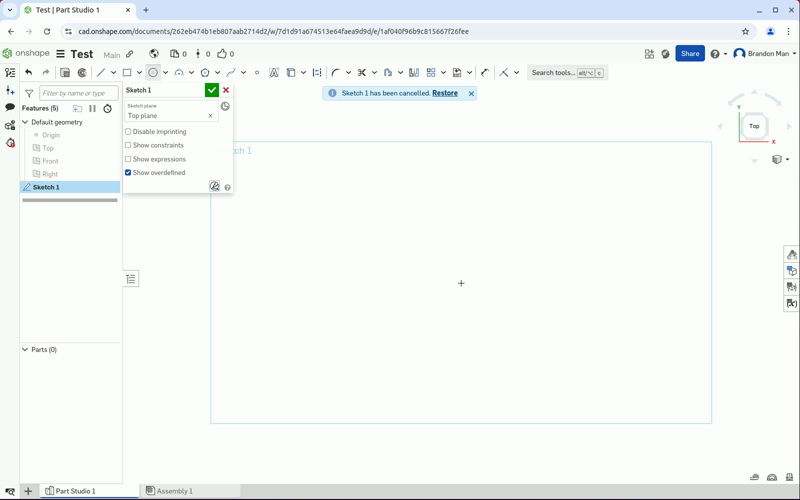
click(461, 282)
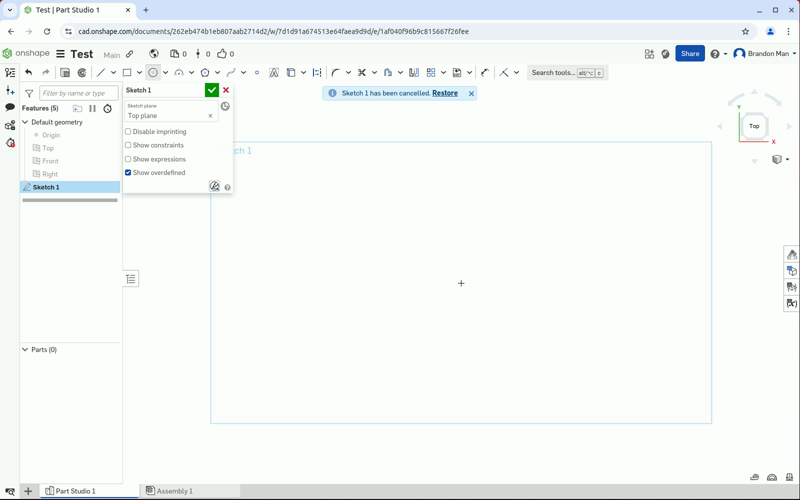
key_up(shift)
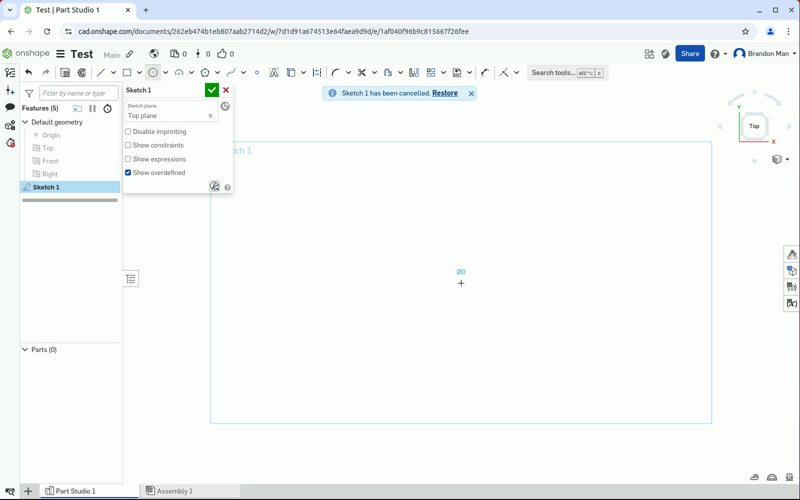
mouse_move(482, 282)
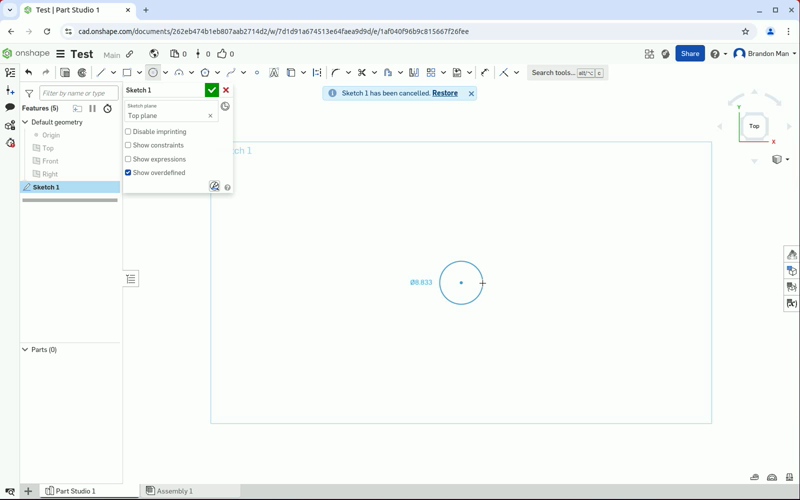
click(482, 282)
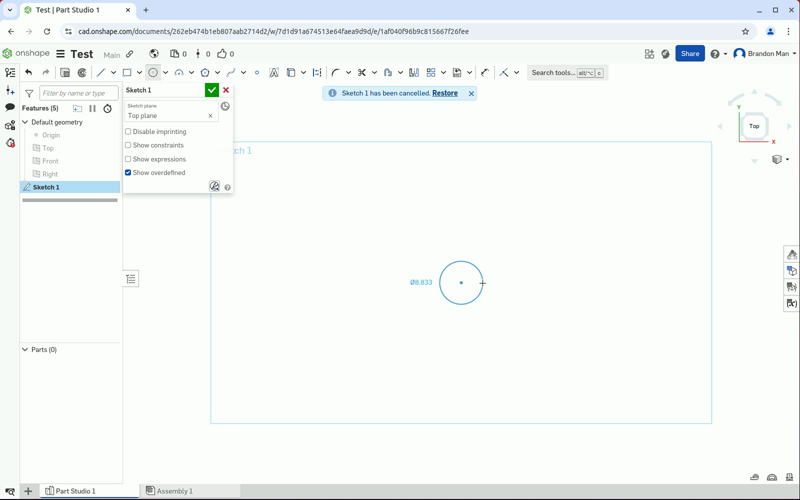
key(esc)
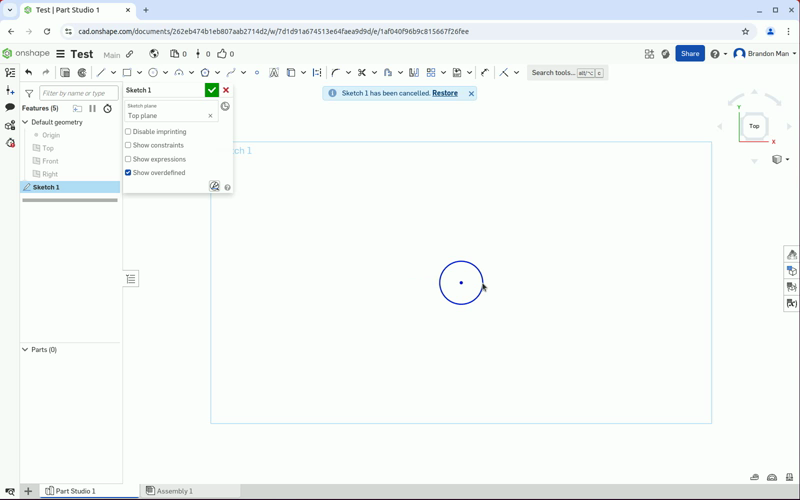
mouse_move(460, 289)
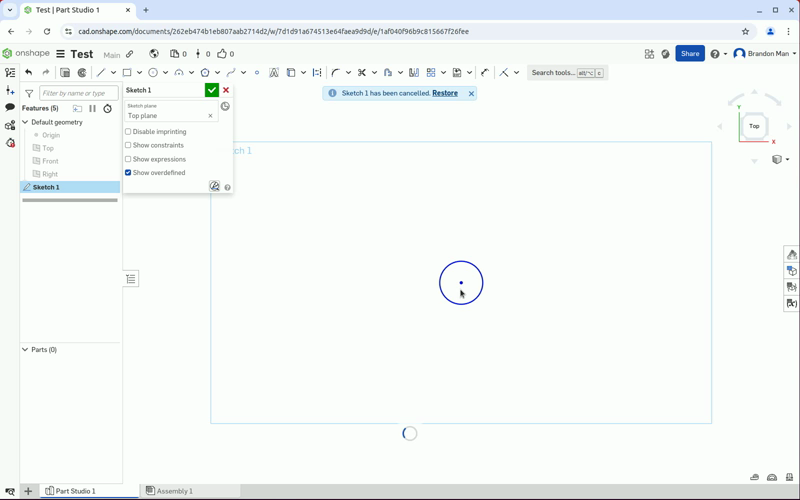
scroll(6)
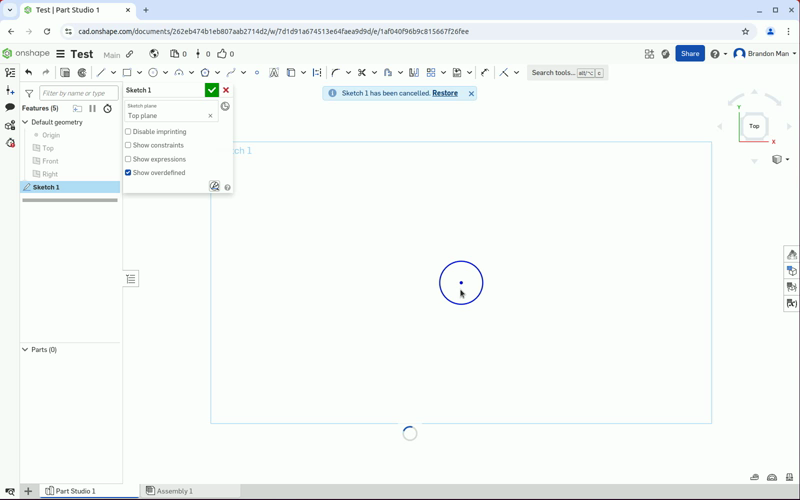
scroll(6)
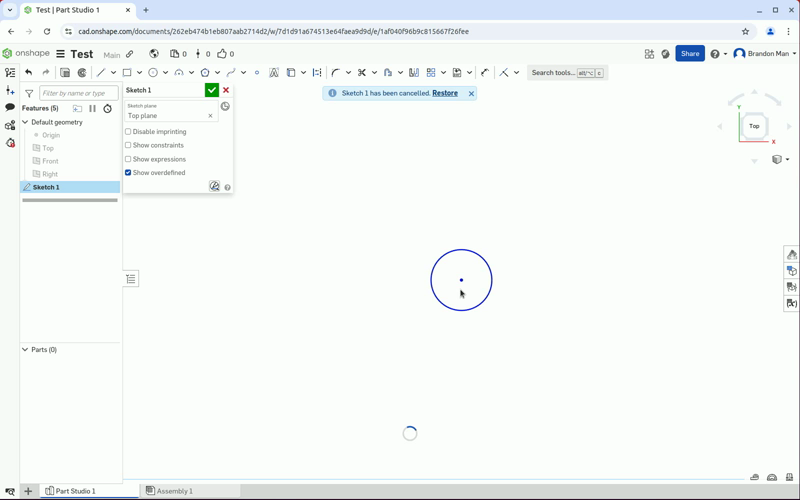
scroll(6)
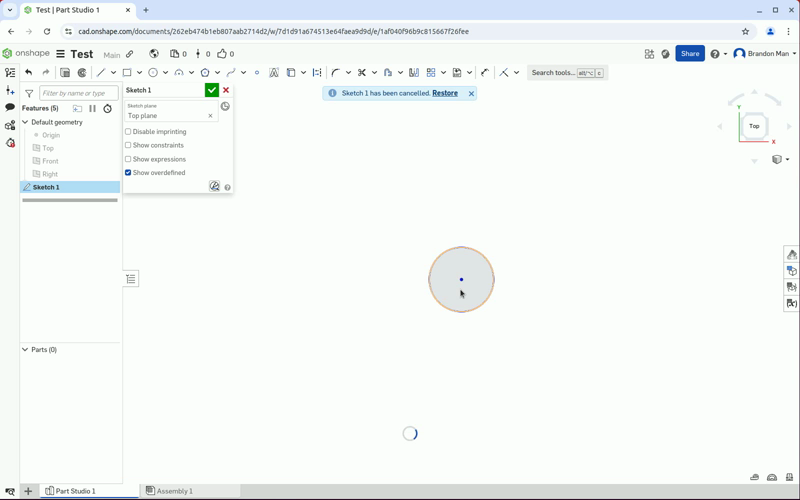
scroll(6)
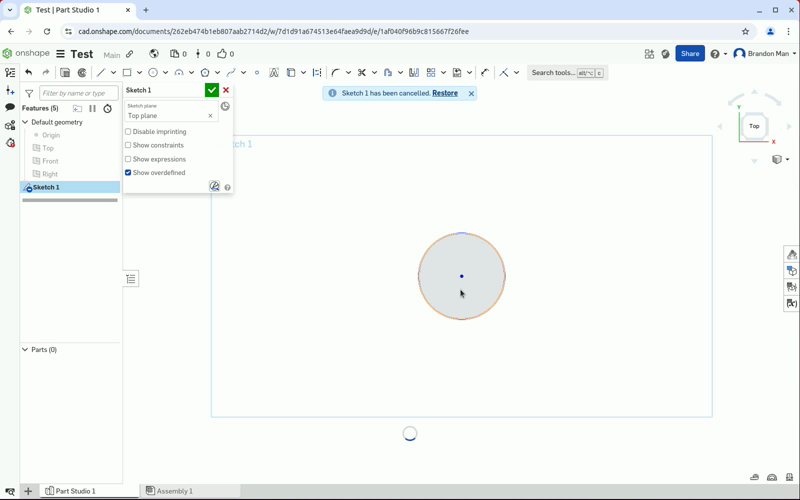
scroll(6)
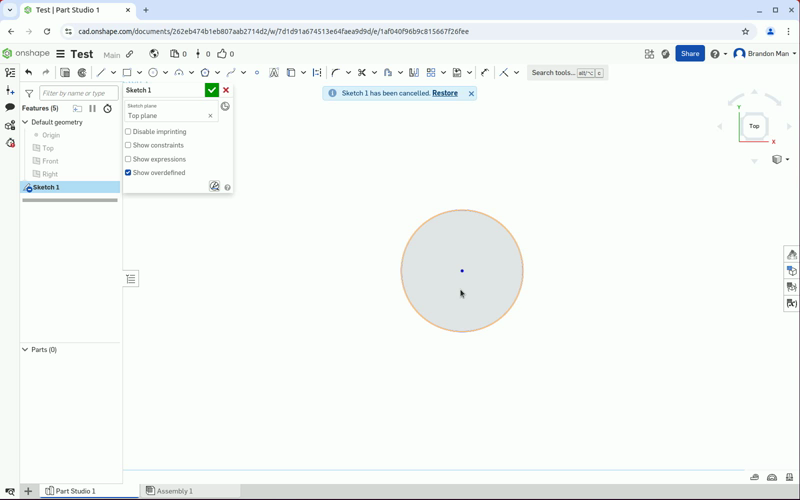
scroll(6)
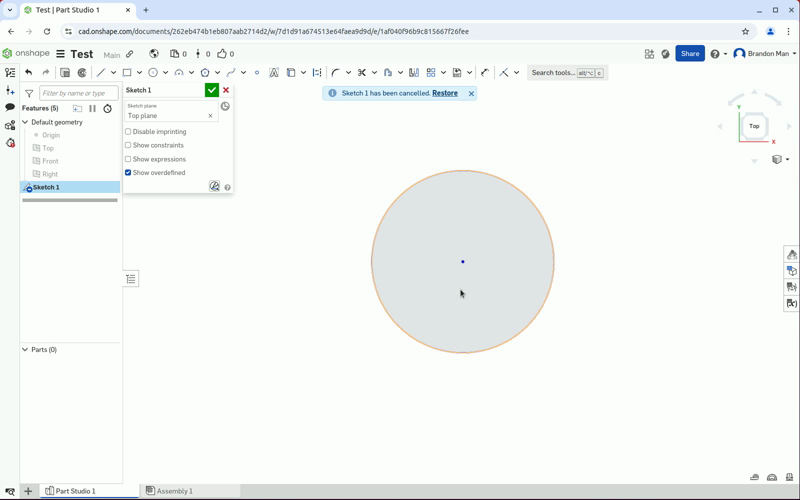
scroll(6)
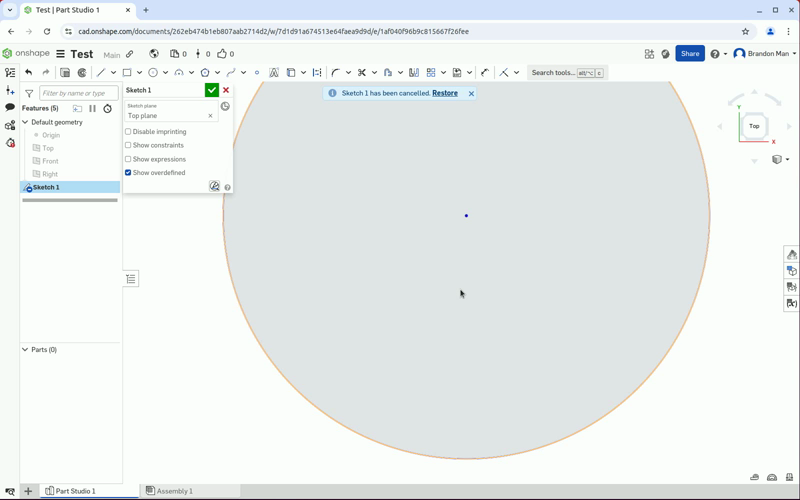
click(460, 289)
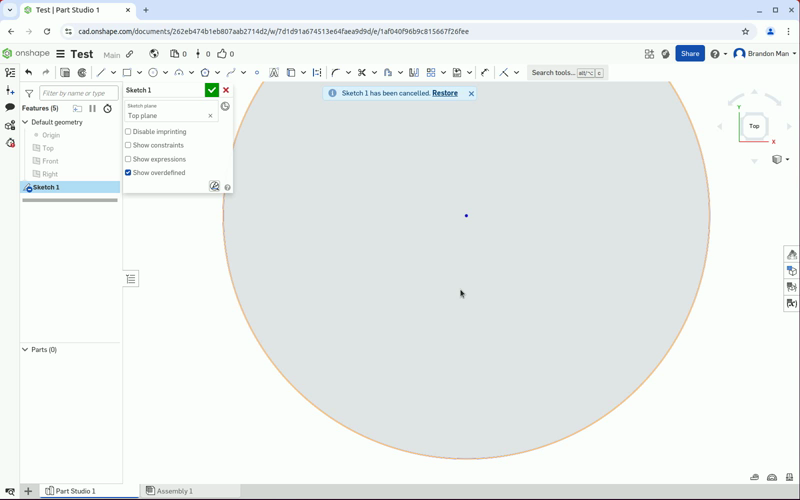
scroll(-6)
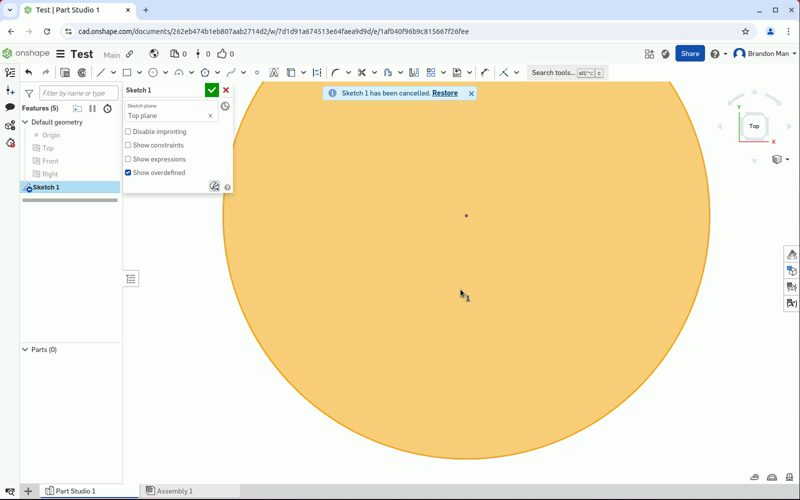
scroll(-6)
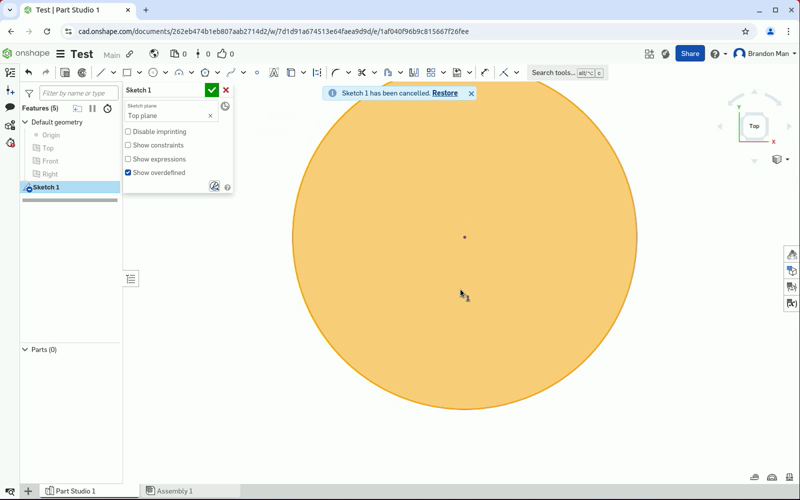
scroll(-6)
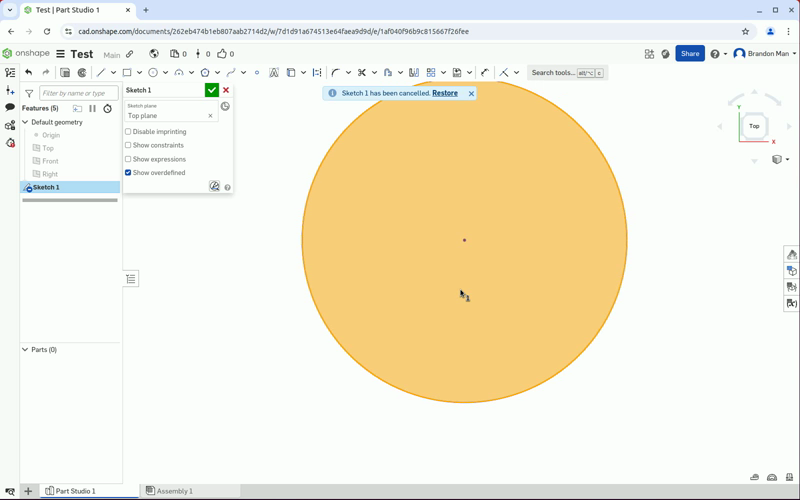
scroll(-6)
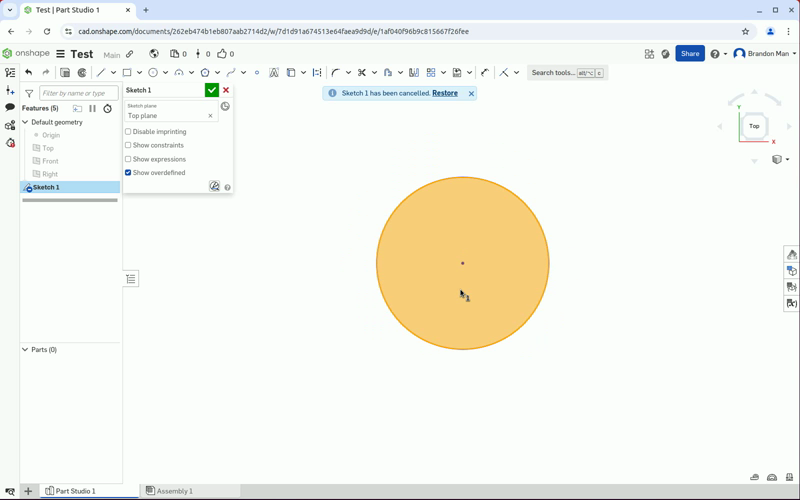
scroll(-6)
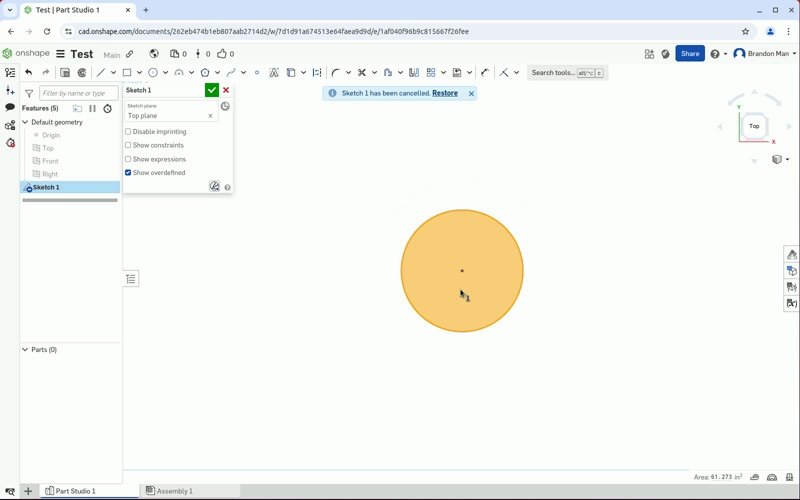
scroll(-6)
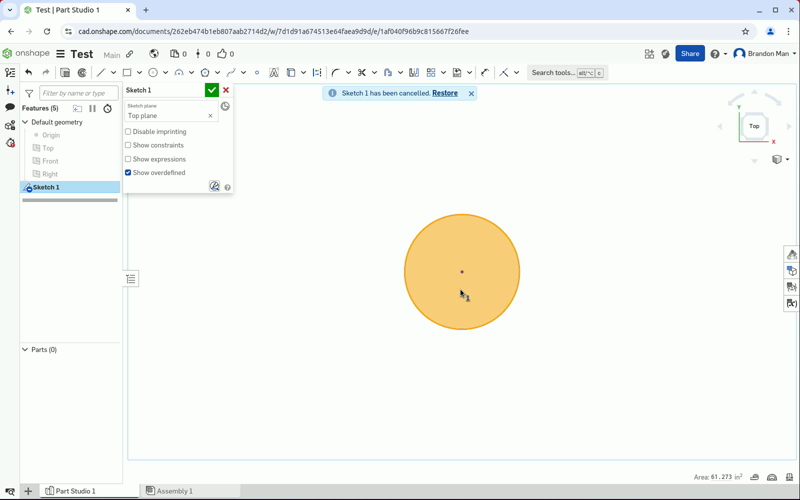
scroll(-6)
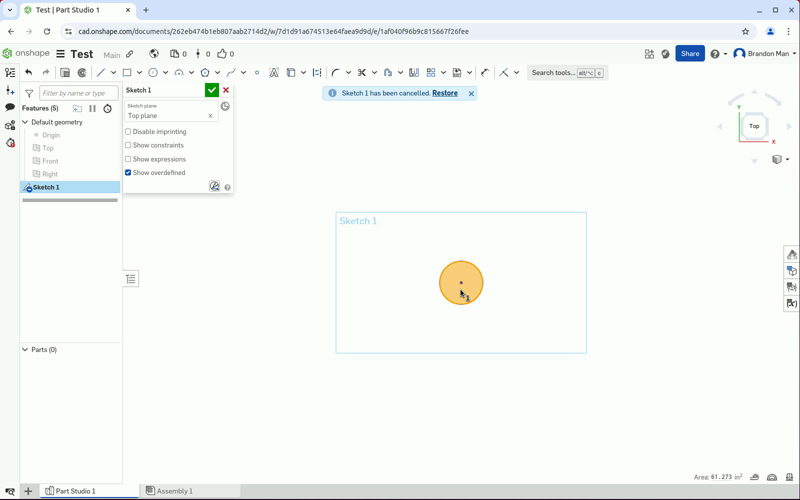
mouse_move(73, 352)
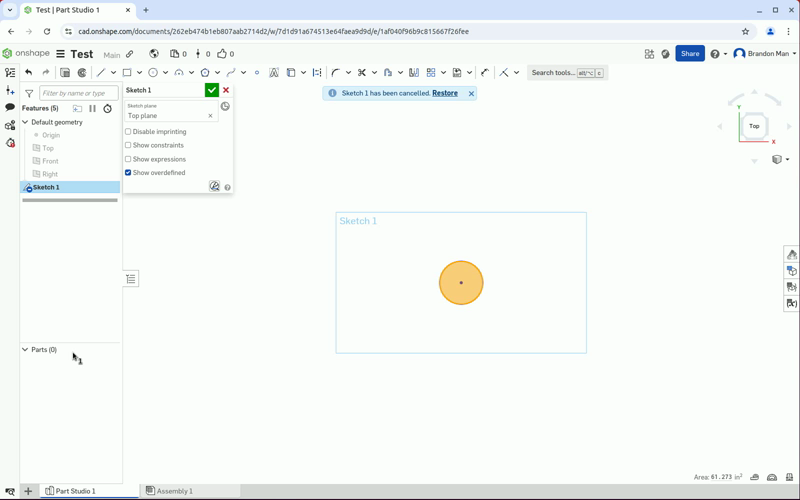
key(shift+y)
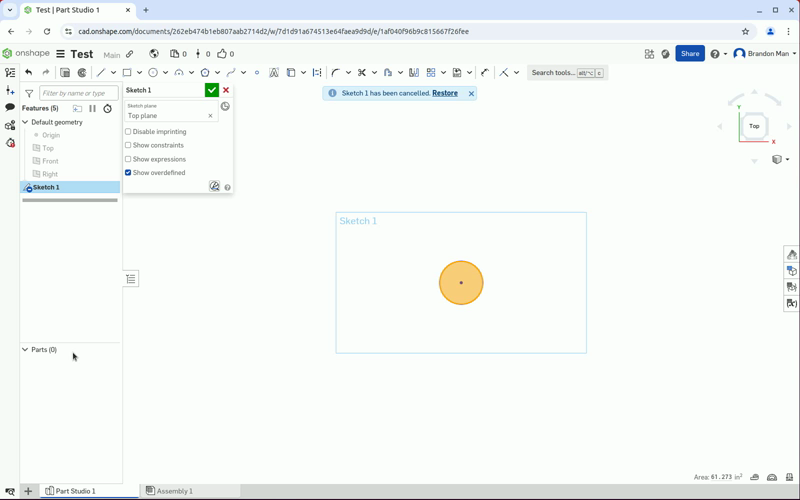
key(shift+e)
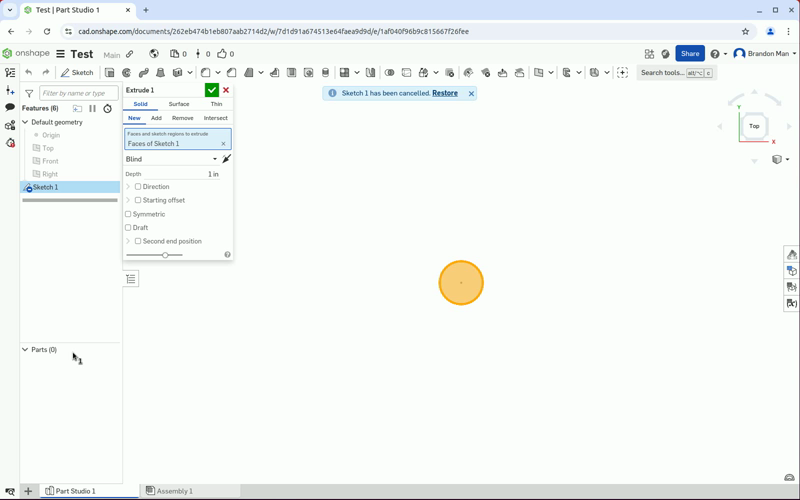
mouse_move(143, 106)
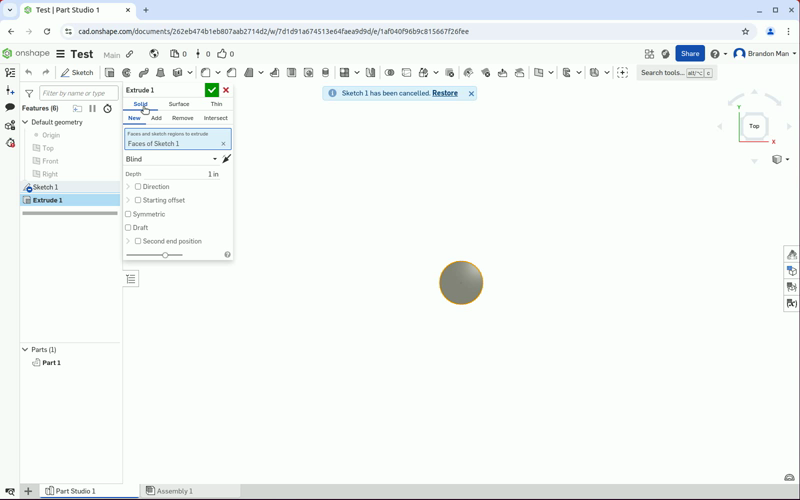
click(143, 106)
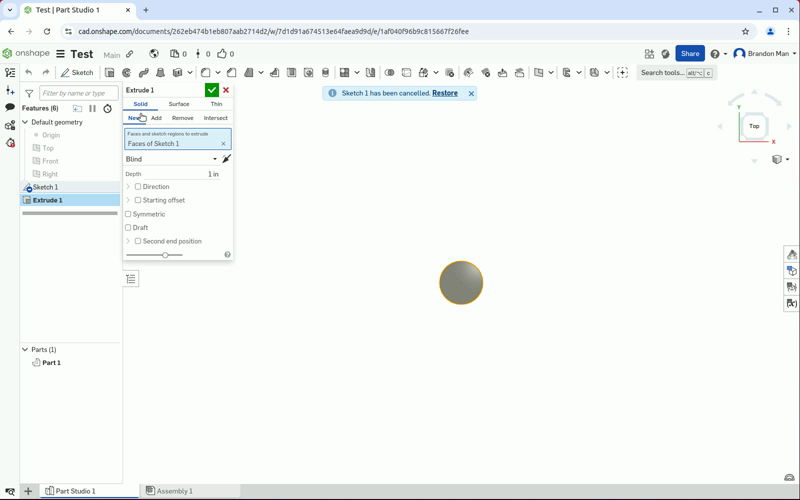
mouse_move(137, 120)
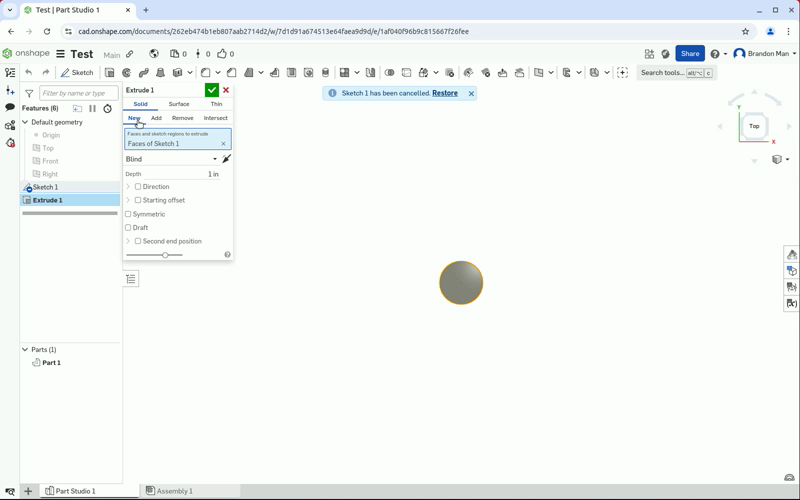
click(137, 120)
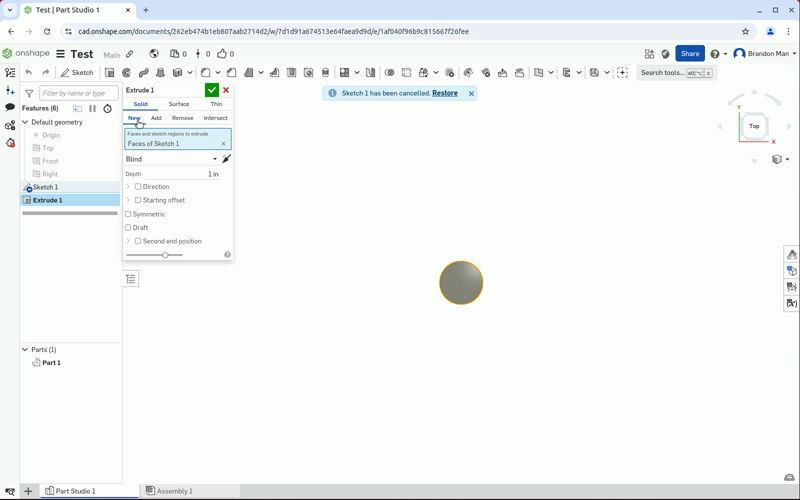
key(tab, 4)
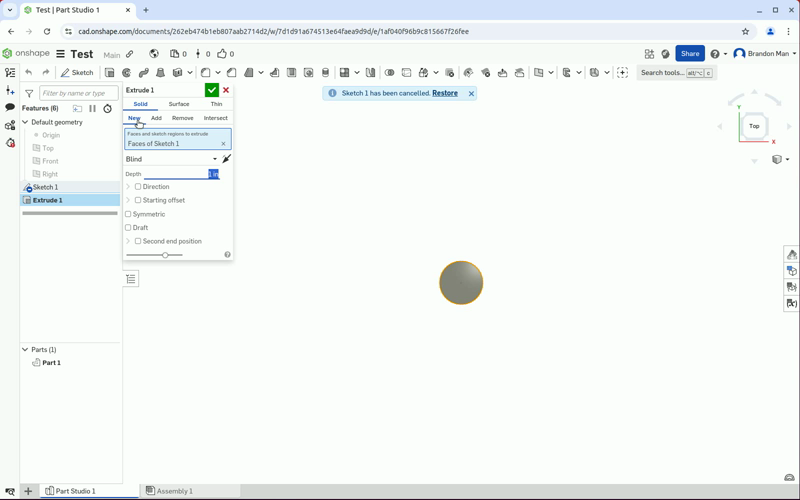
text(23.108)
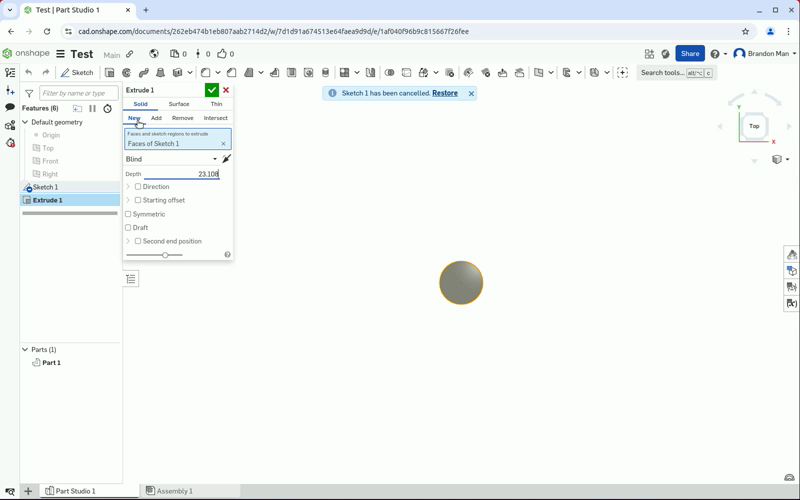
key(enter)
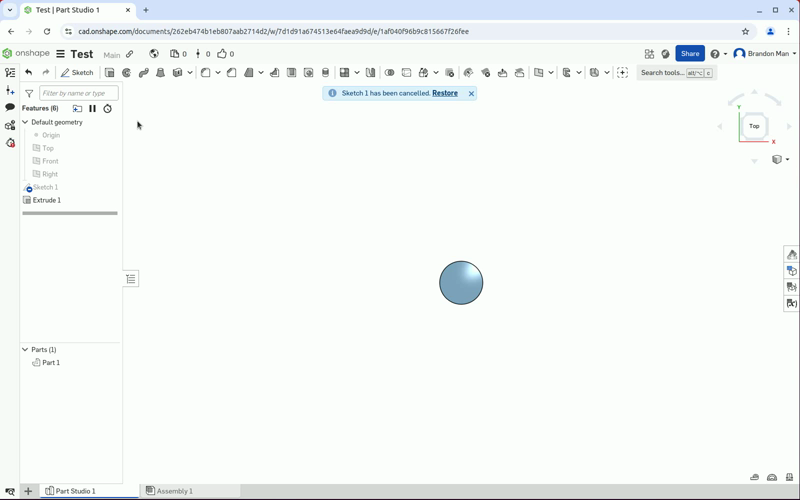
key(shift+h)
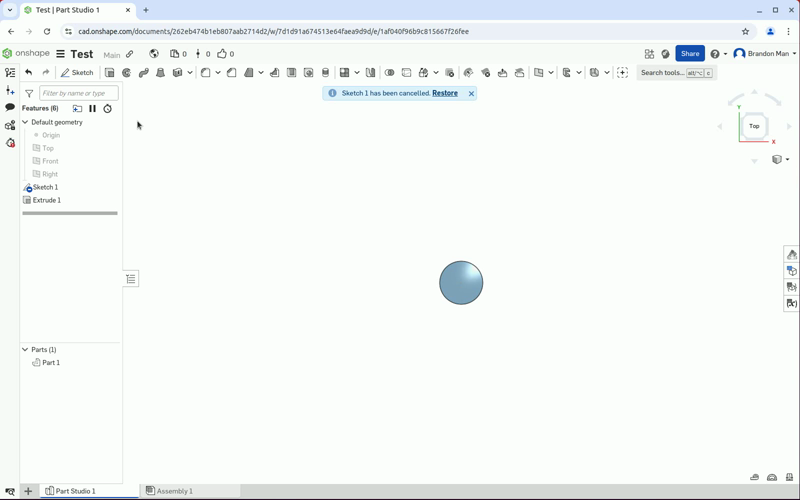
key(shift+h)
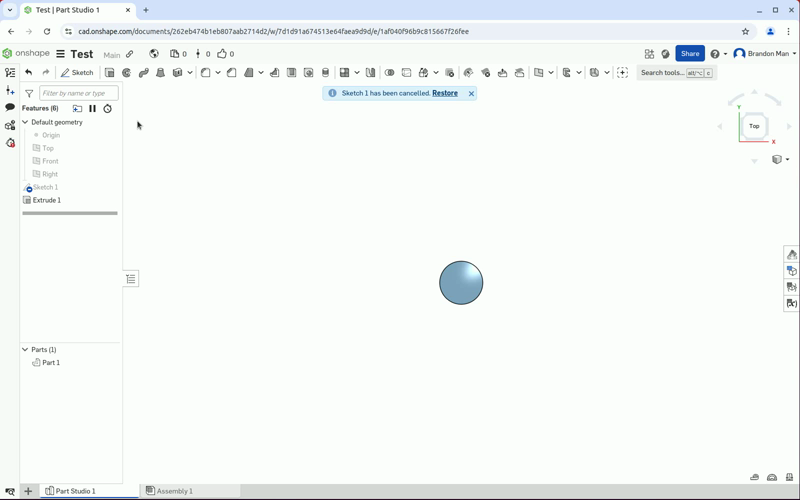
mouse_move(73, 189)
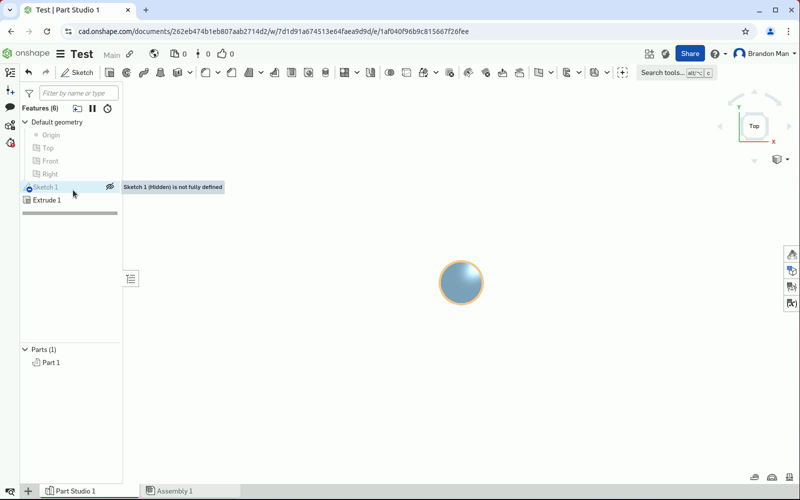
click(73, 189)
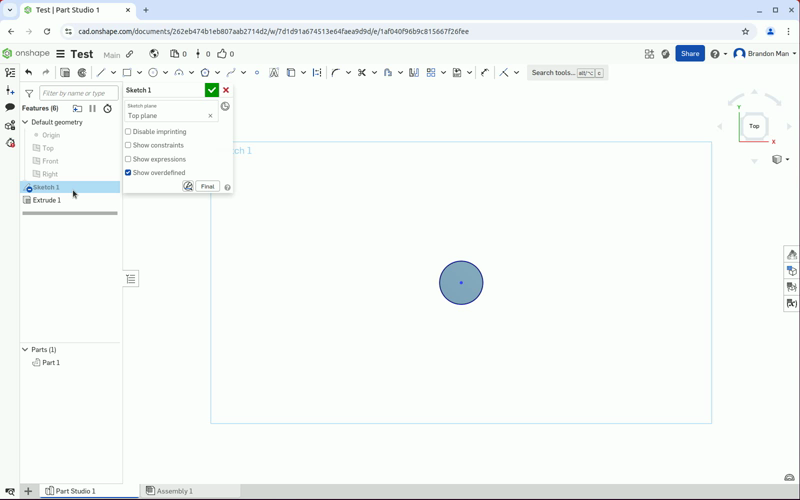
mouse_move(229, 92)
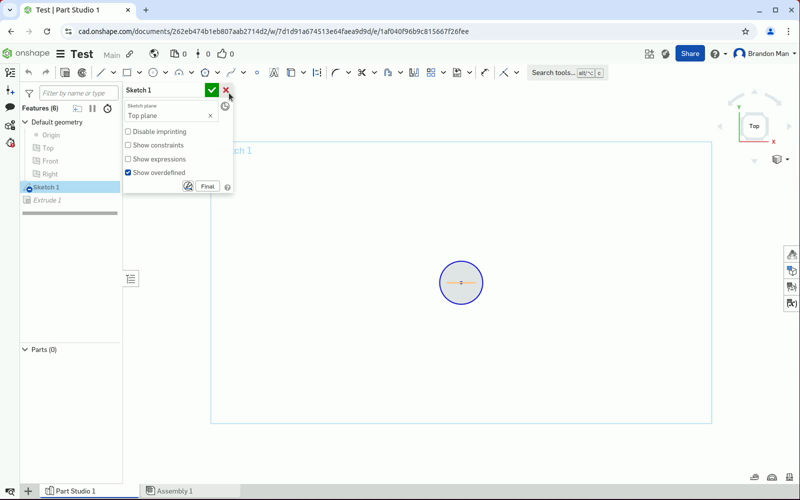
click(229, 92)
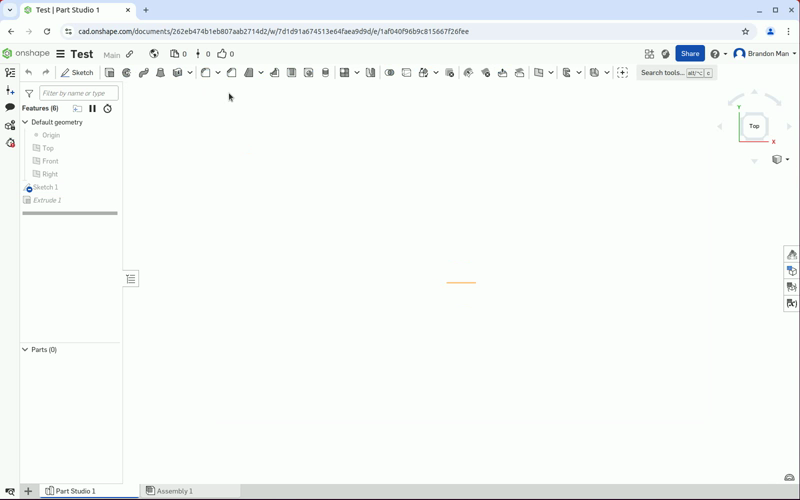
mouse_move(73, 352)
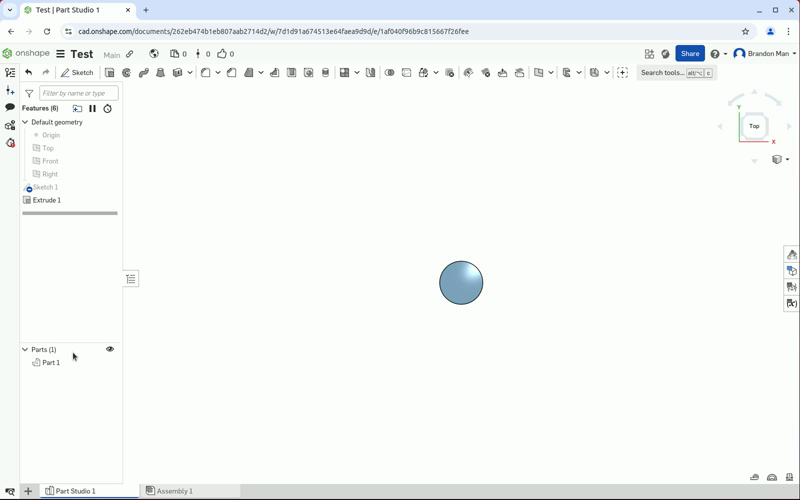
key(y)
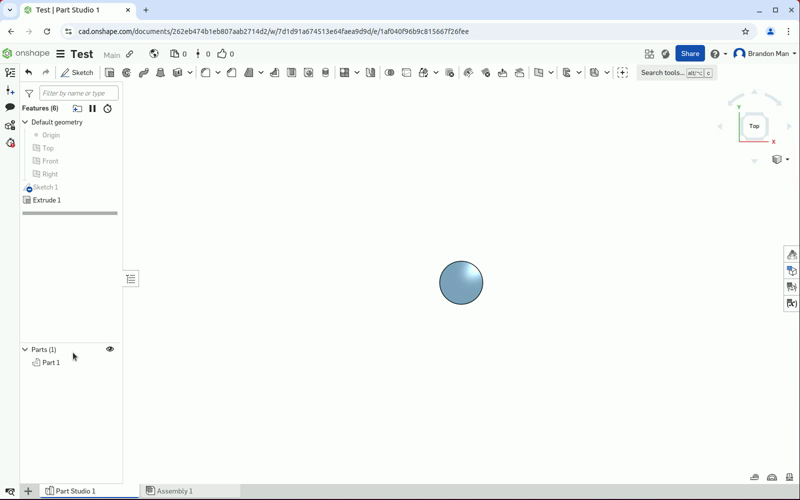
key(shift+p)
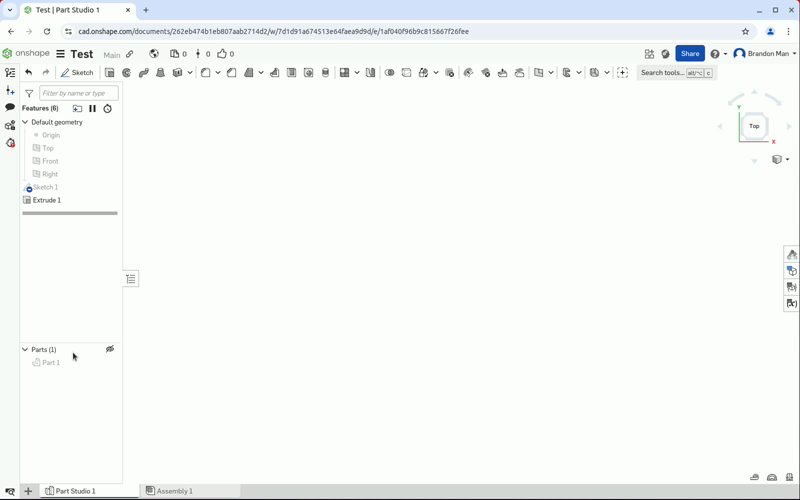
key(space)
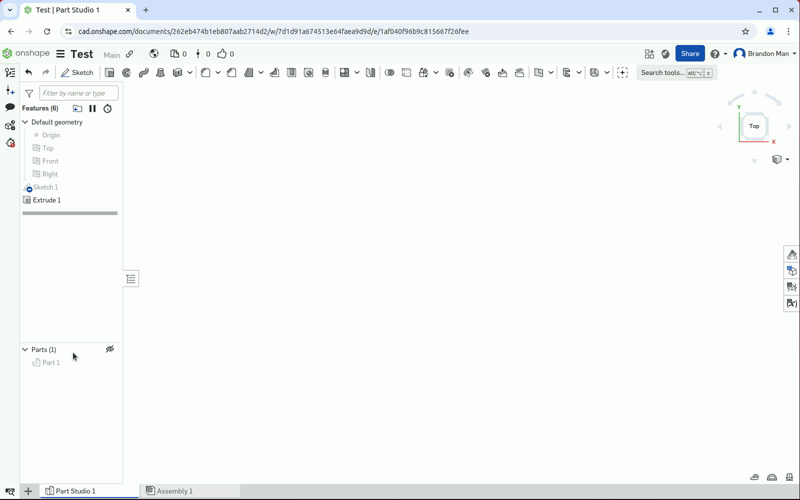
key_down(shift)
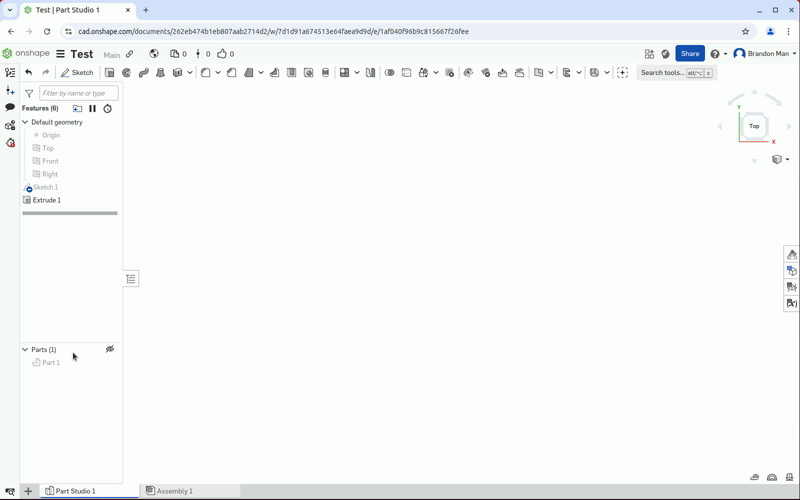
key(up)
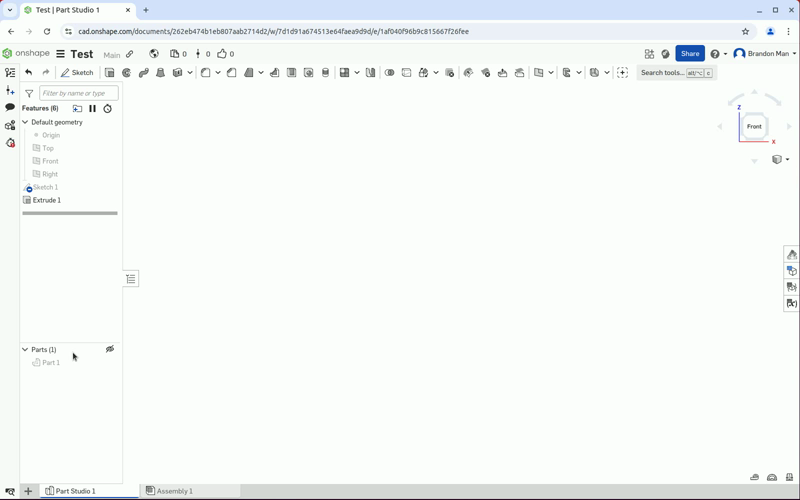
key_up(shift)
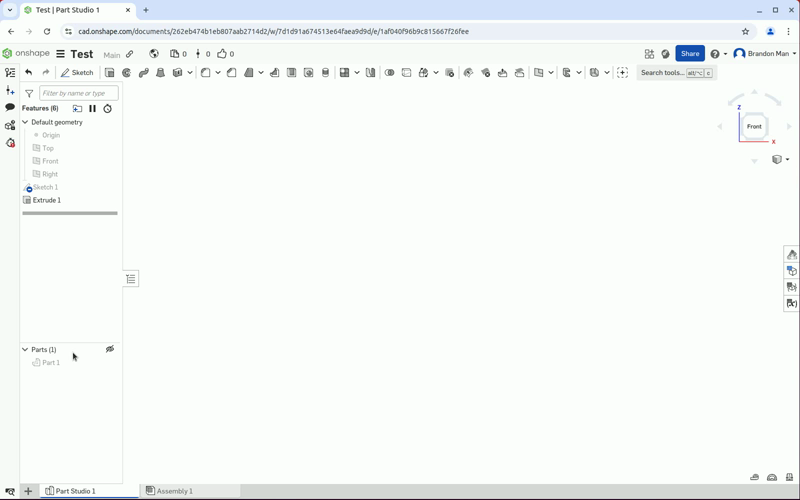
key(space)
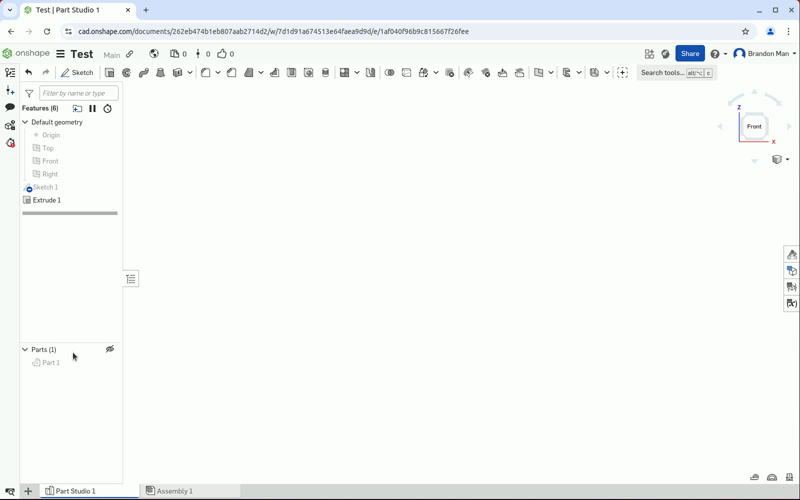
key_down(shift)
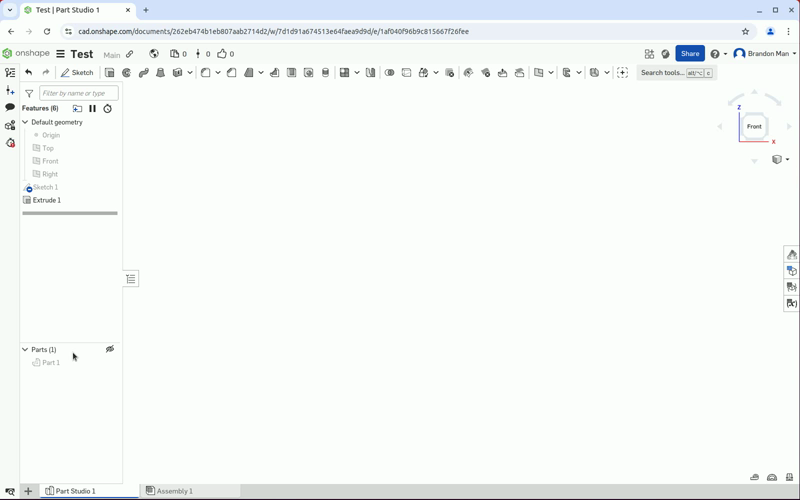
key(left)
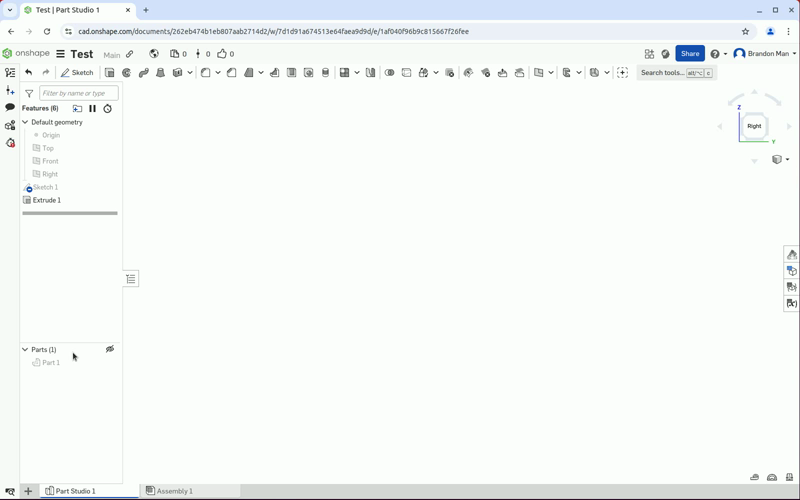
key_up(shift)
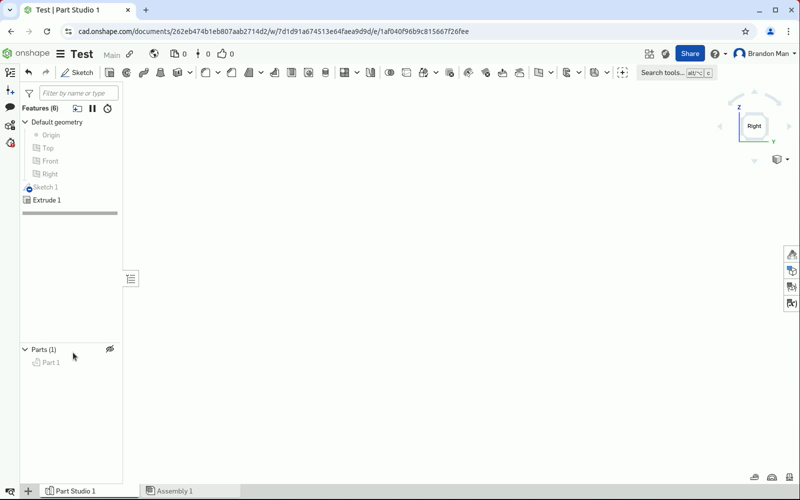
mouse_move(73, 352)
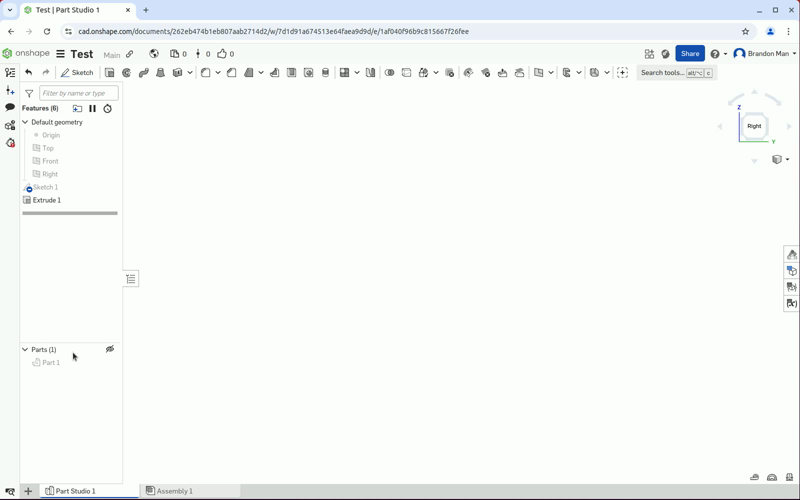
key(shift+y)
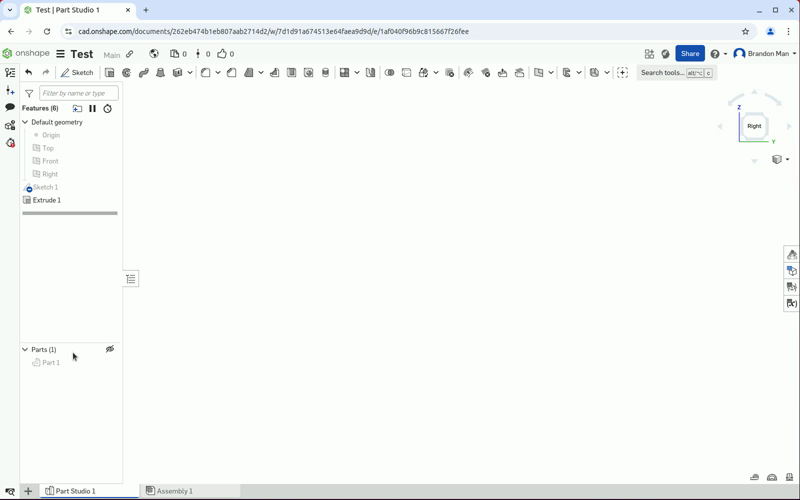
key(shift+s)
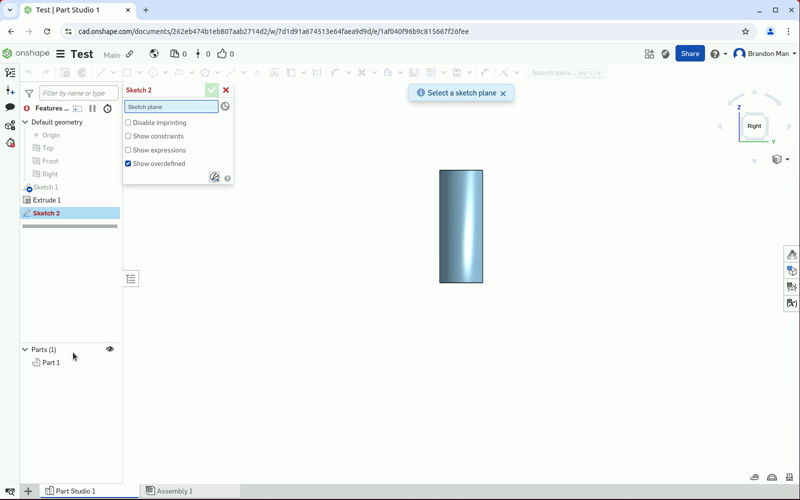
mouse_move(73, 176)
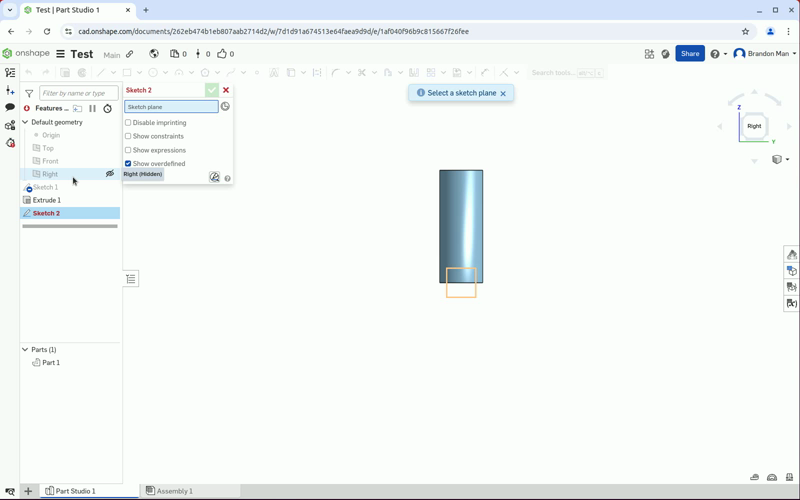
click(73, 176)
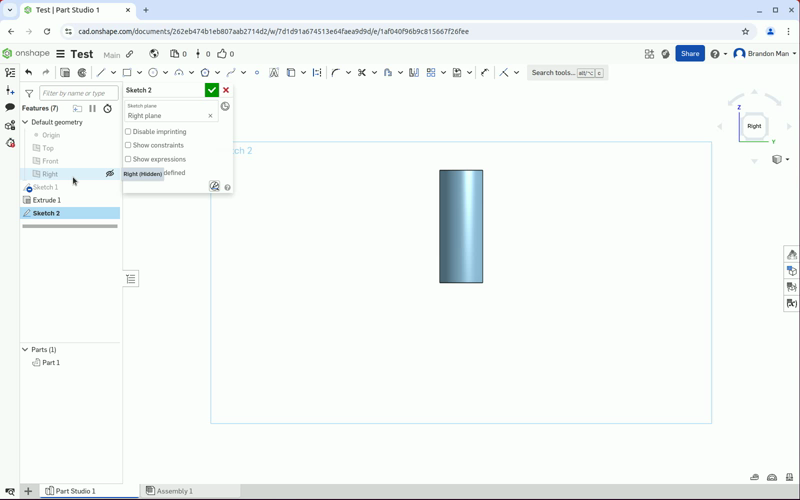
mouse_move(73, 352)
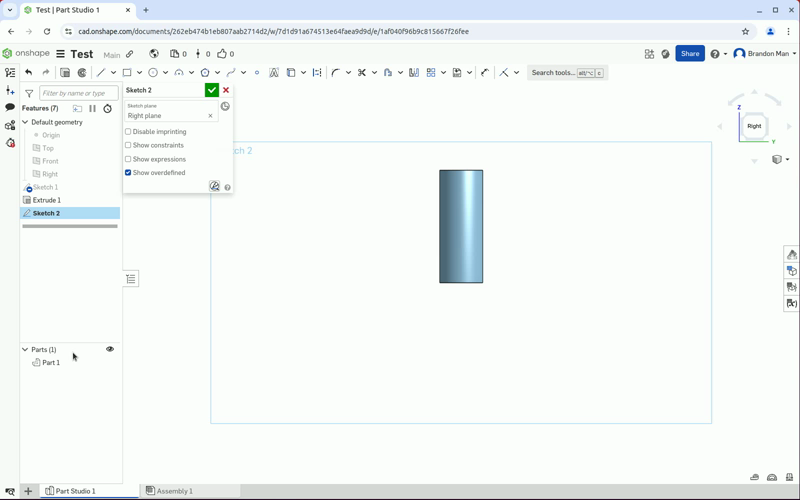
key(y)
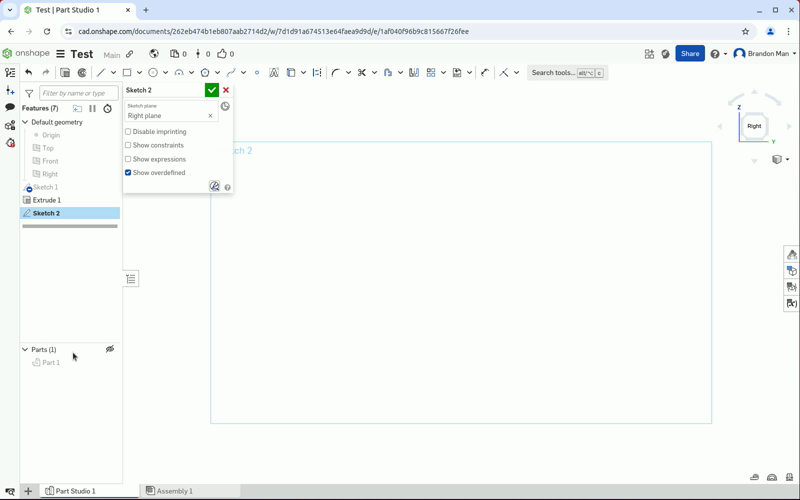
key(l)
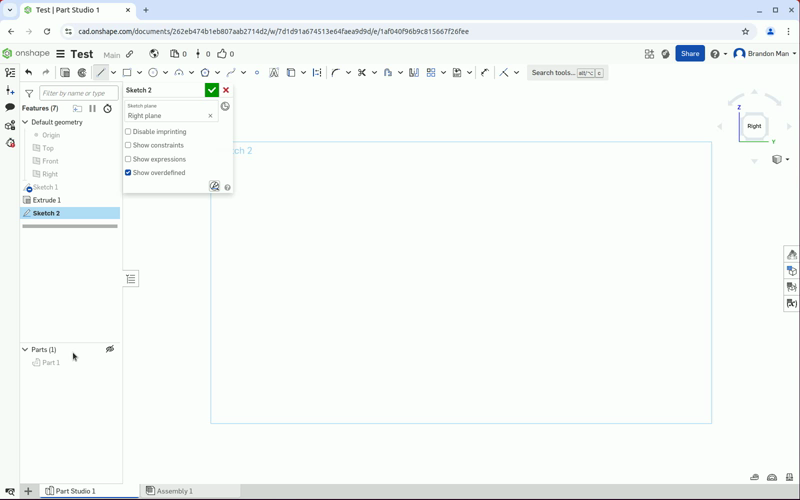
key_down(shift)
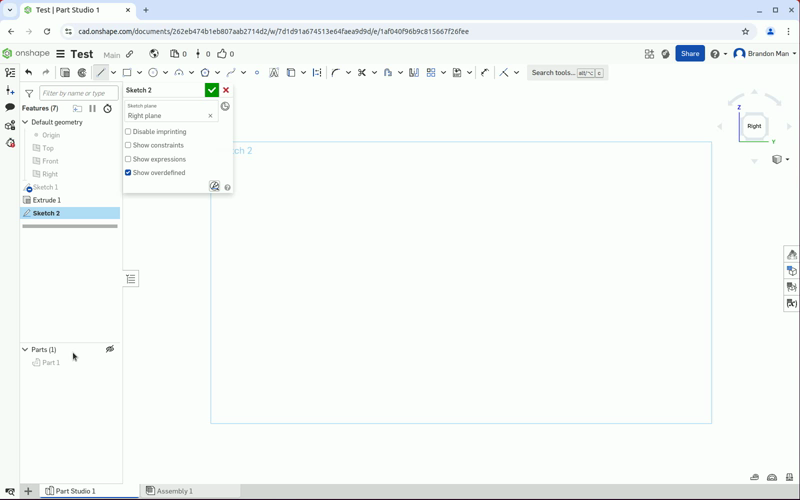
mouse_move(365, 134)
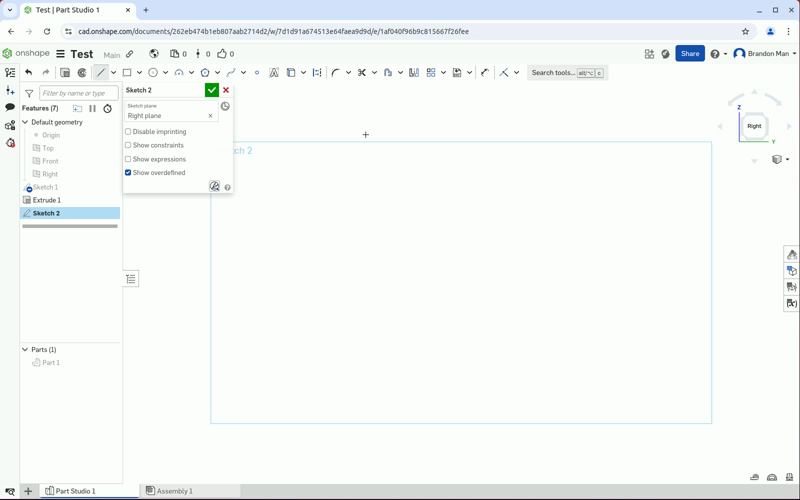
click(365, 134)
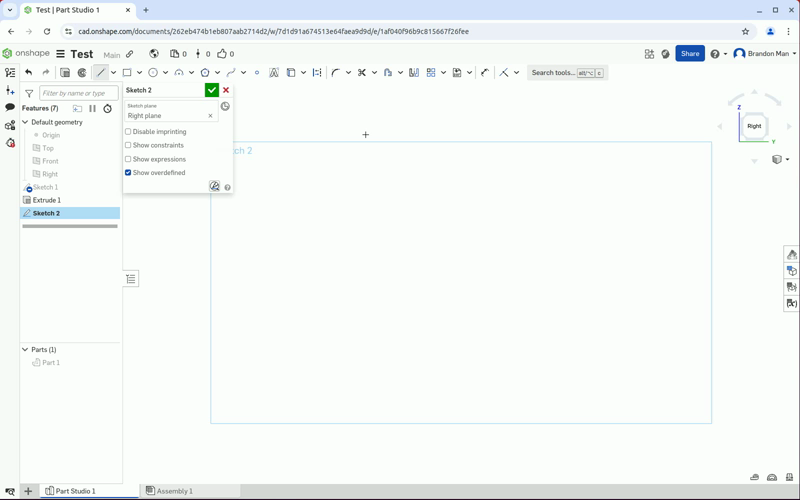
key_up(shift)
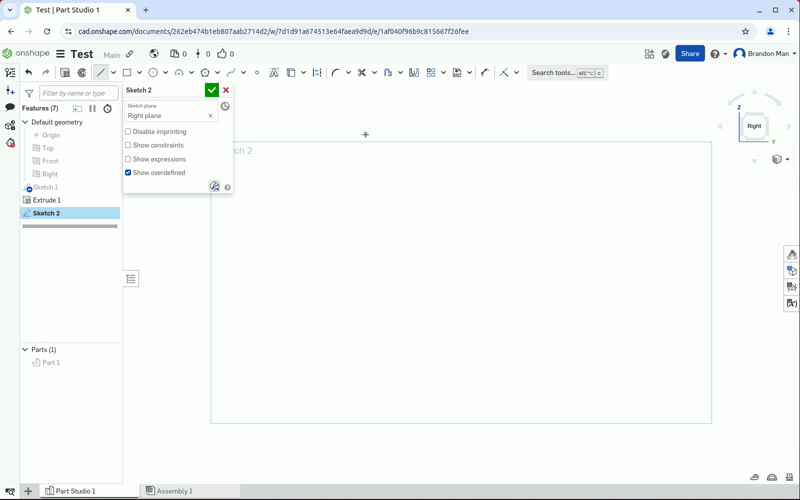
key_down(shift)
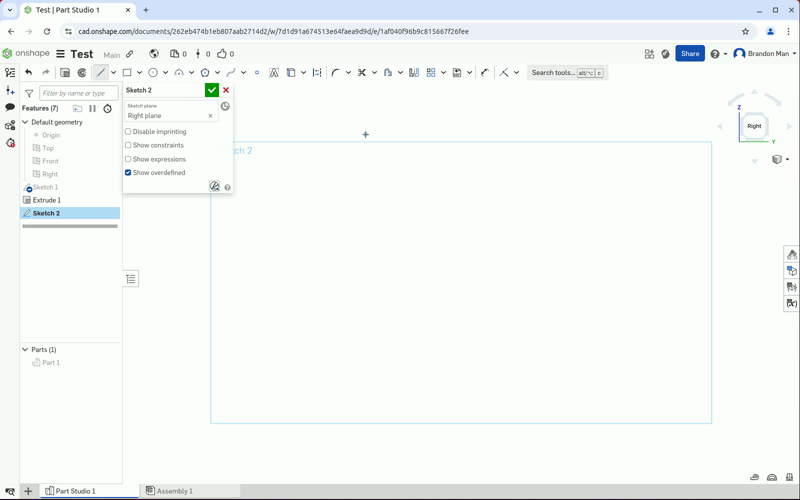
mouse_move(439, 312)
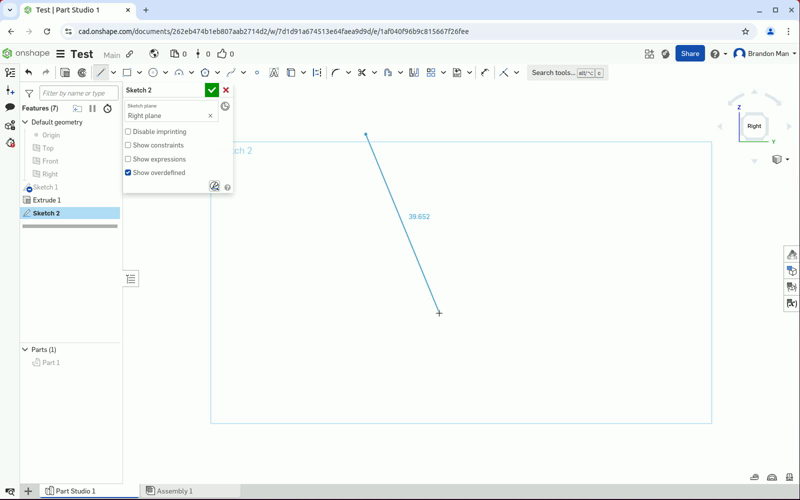
click(439, 312)
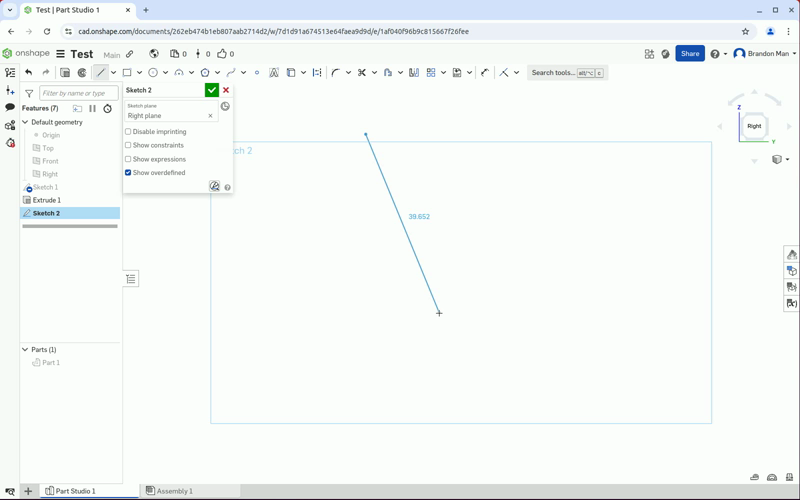
key_up(shift)
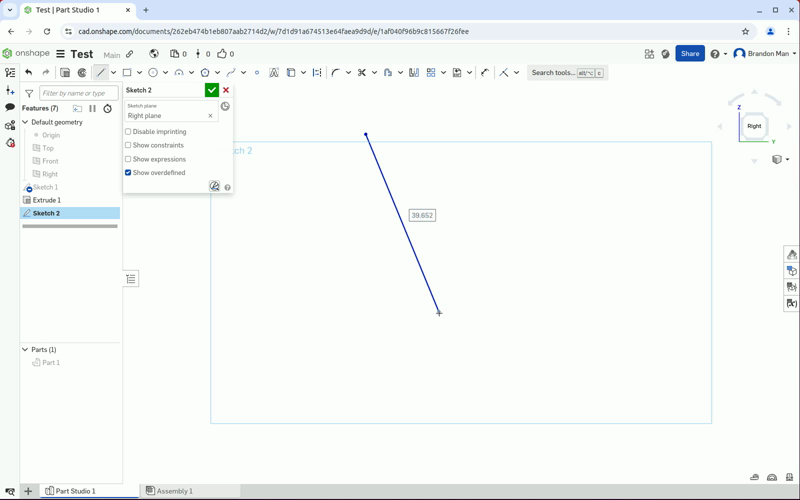
key_down(shift)
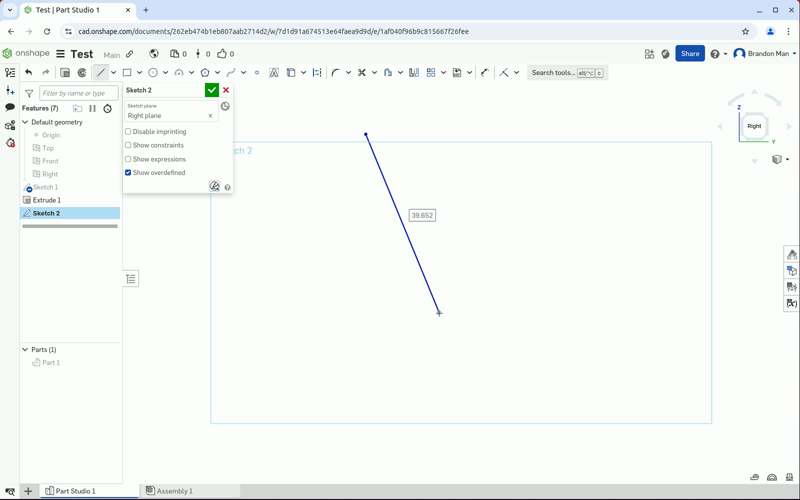
mouse_move(480, 239)
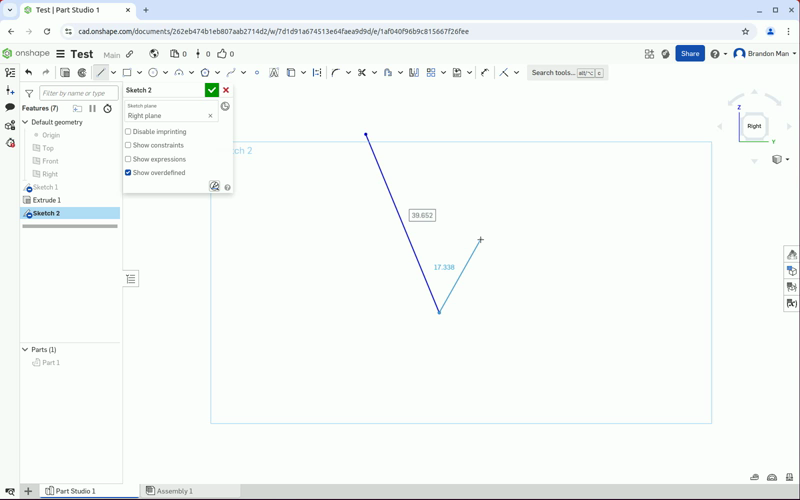
click(480, 239)
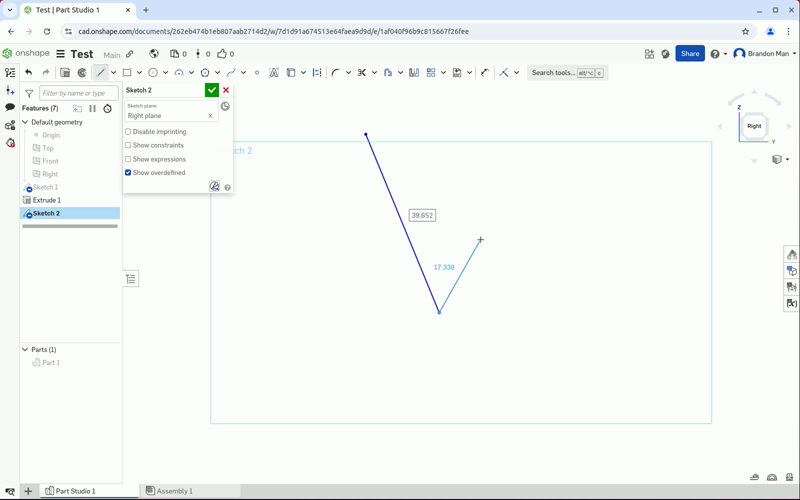
key_up(shift)
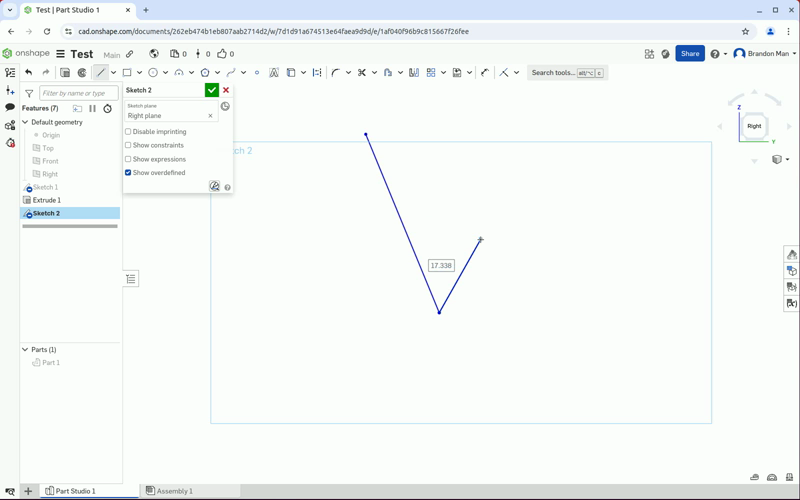
key_down(shift)
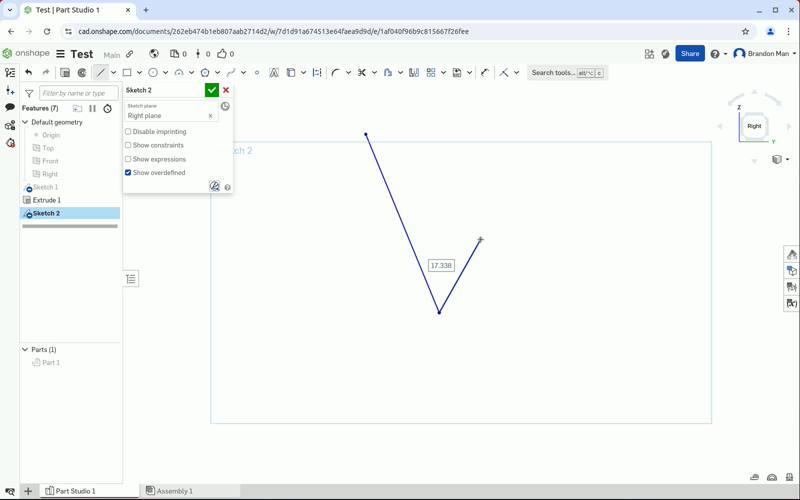
mouse_move(482, 114)
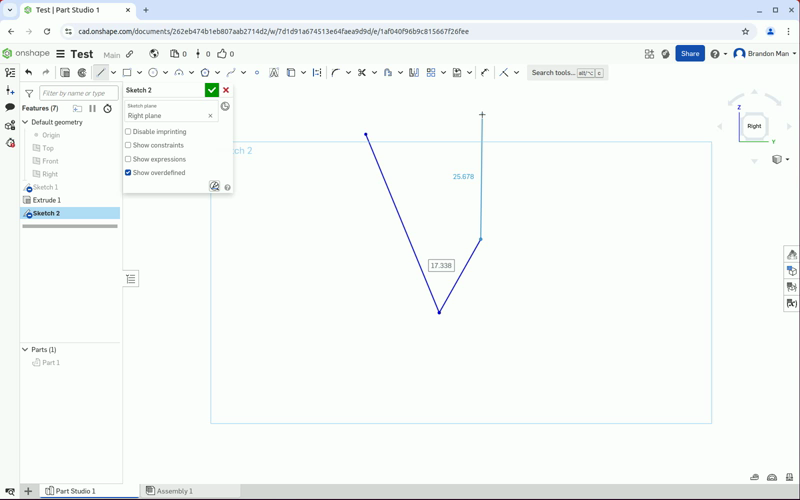
click(482, 114)
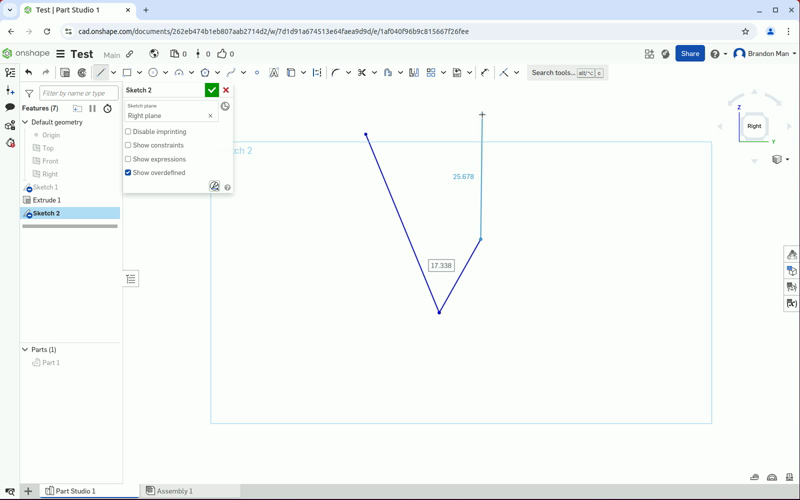
key_up(shift)
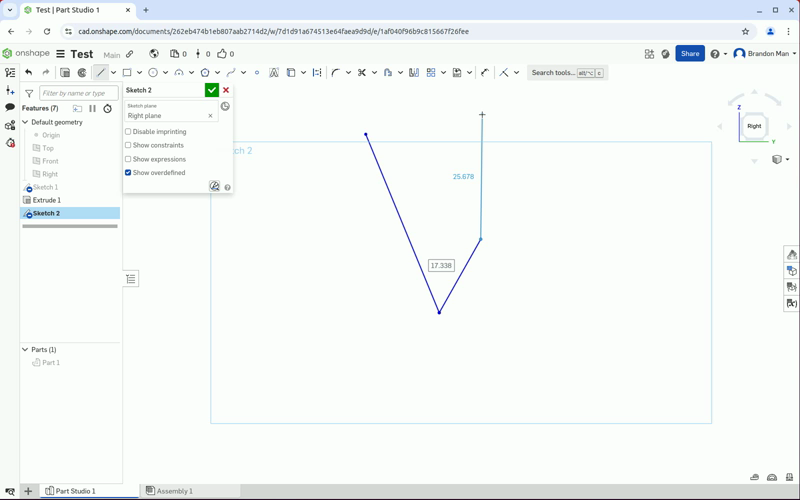
key_down(shift)
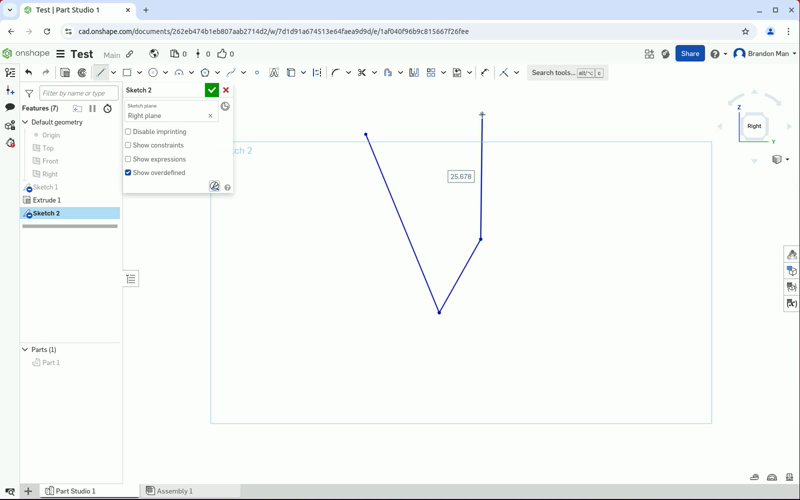
mouse_move(365, 134)
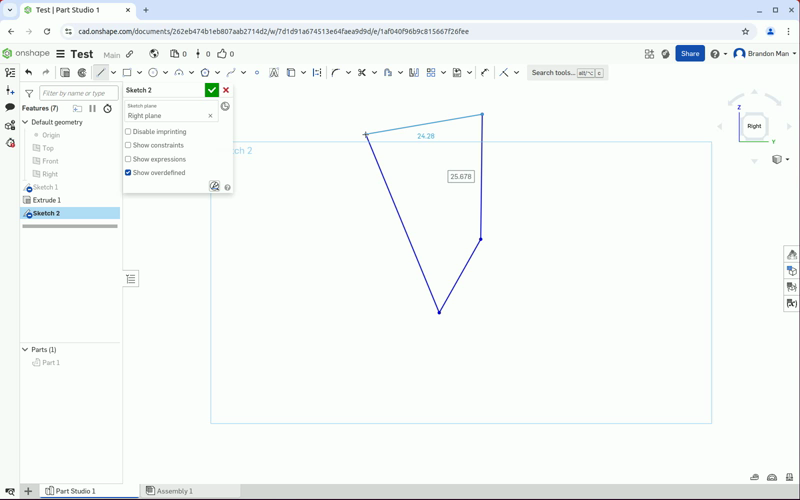
key_up(shift)
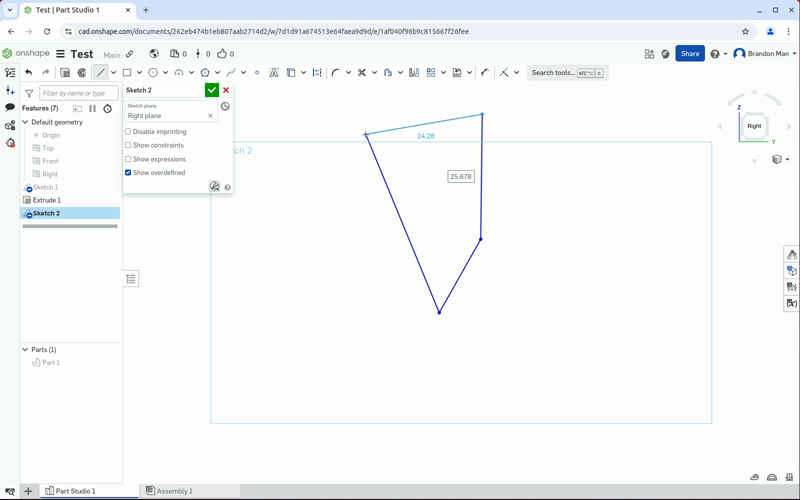
click(365, 134)
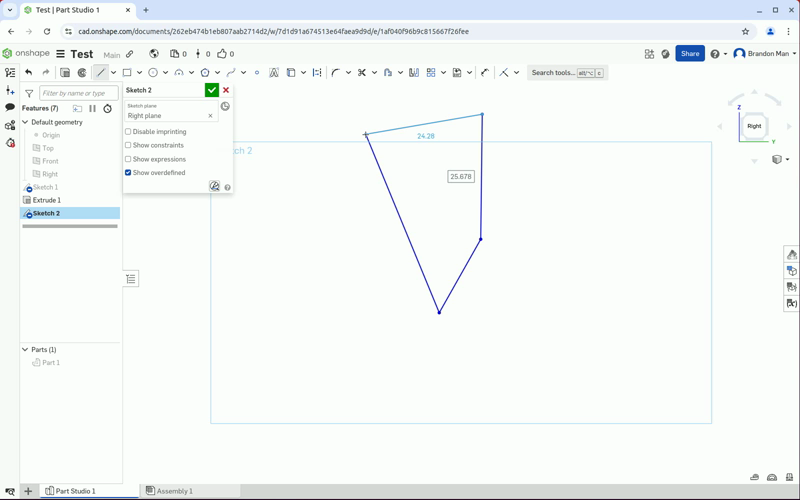
key(esc)
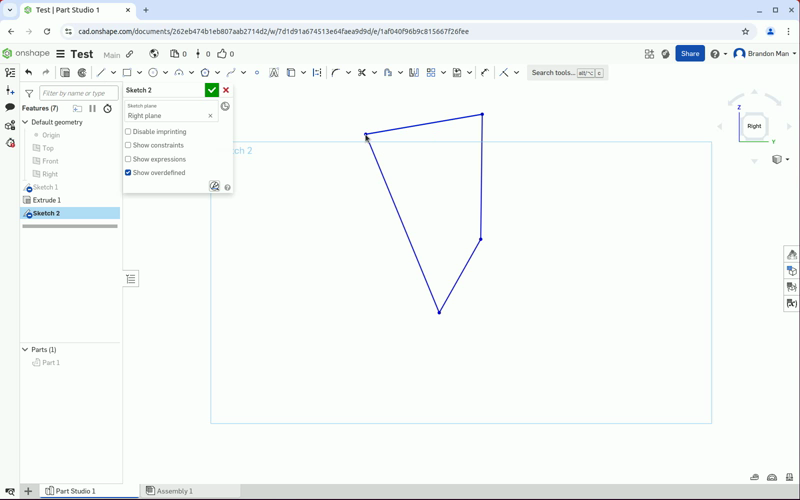
mouse_move(392, 134)
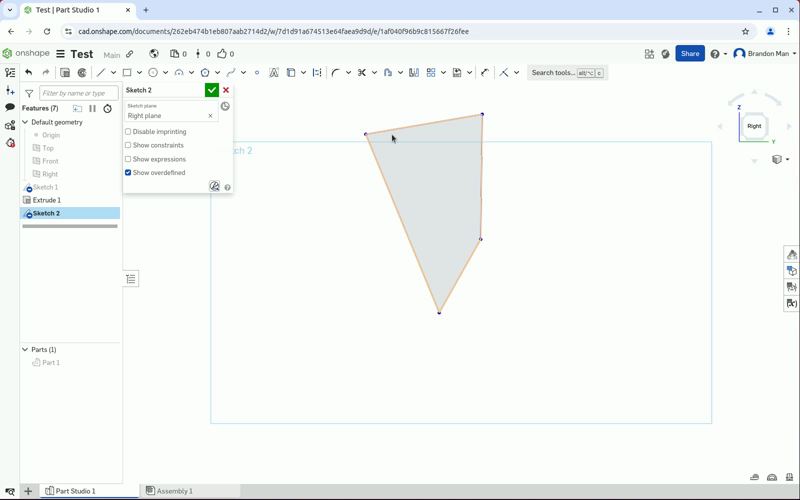
click(392, 134)
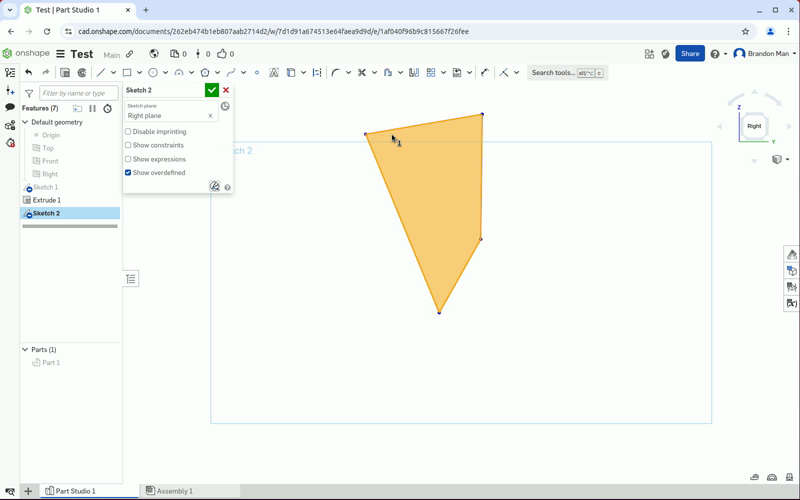
mouse_move(73, 352)
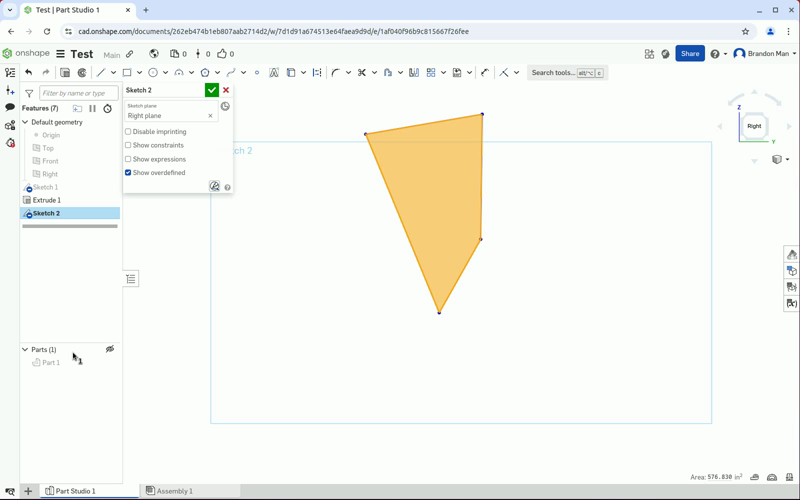
key(shift+y)
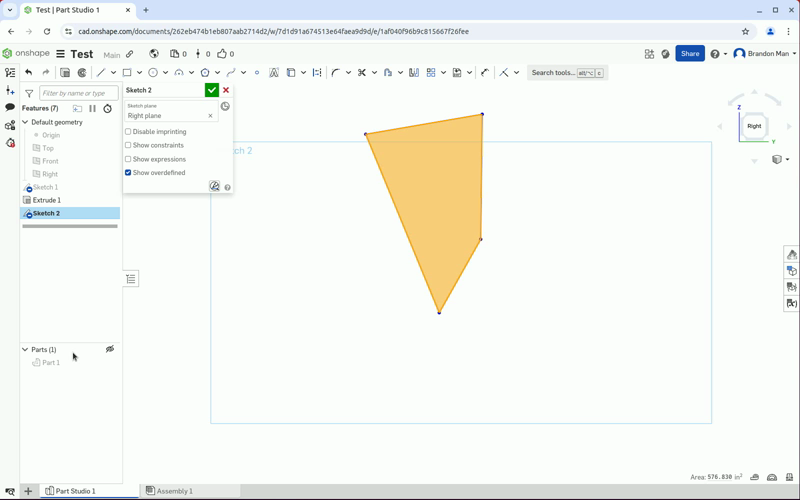
key(shift+e)
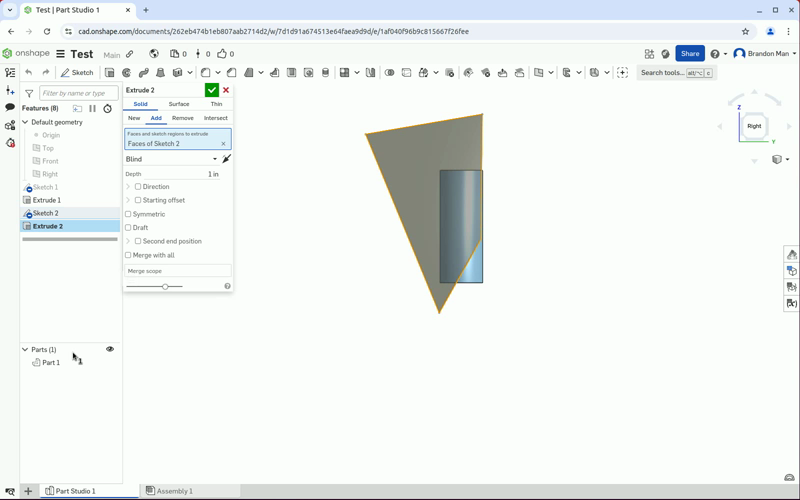
mouse_move(143, 106)
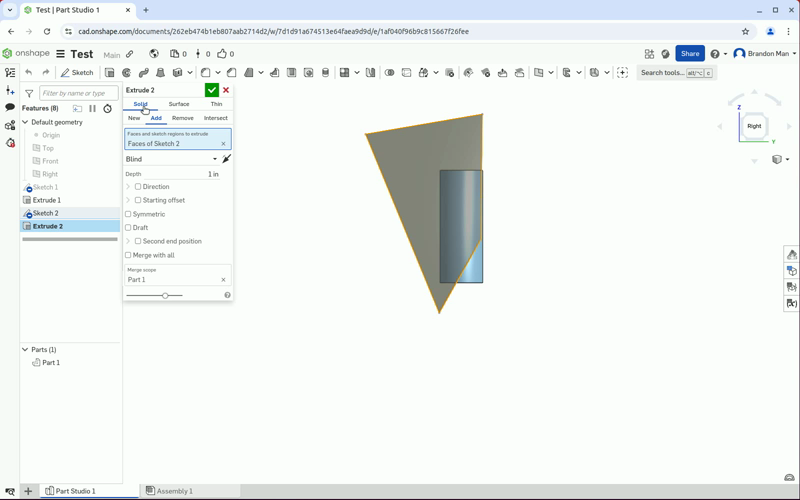
click(143, 106)
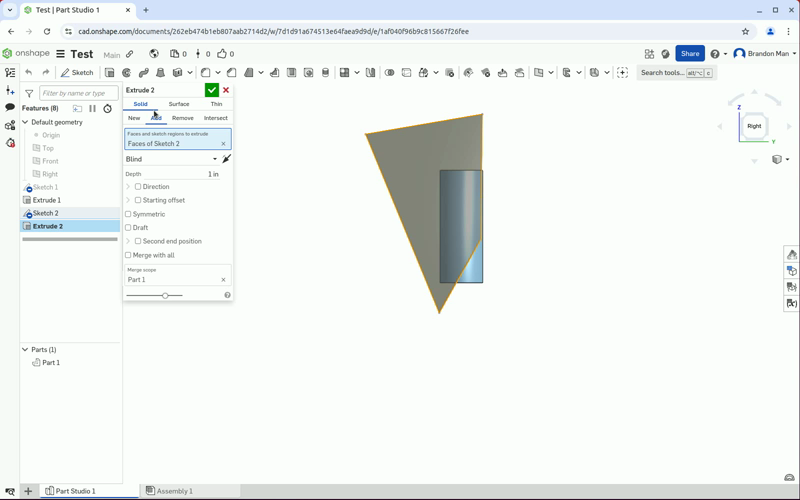
mouse_move(186, 120)
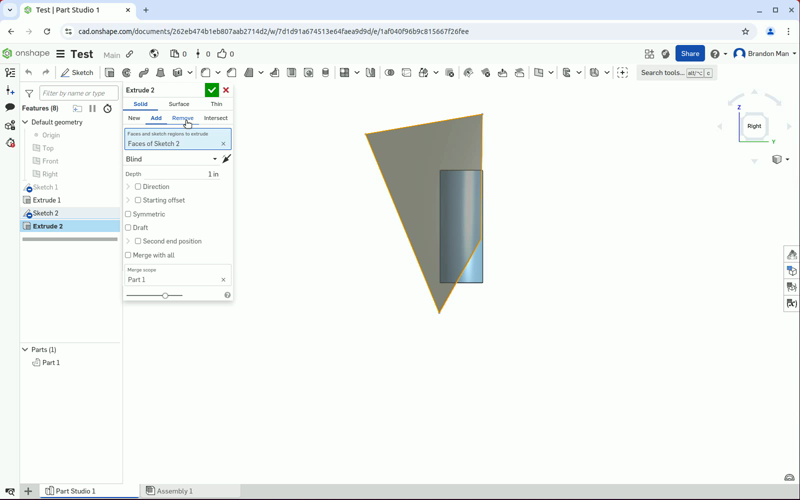
click(186, 120)
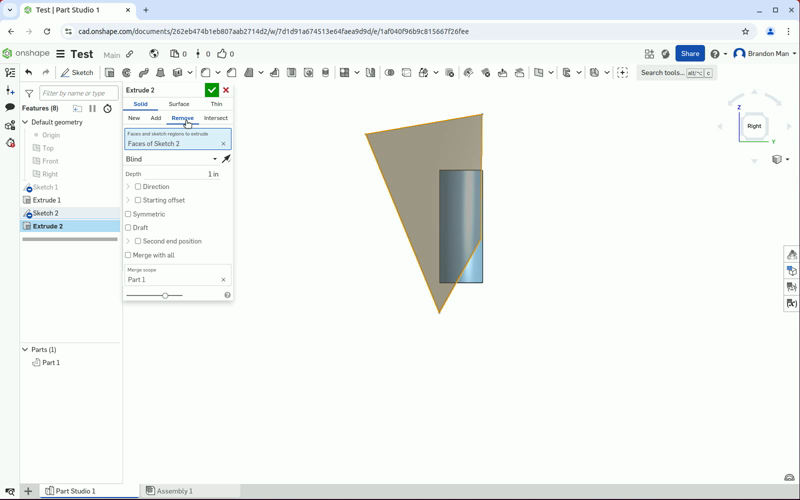
key(tab, 4)
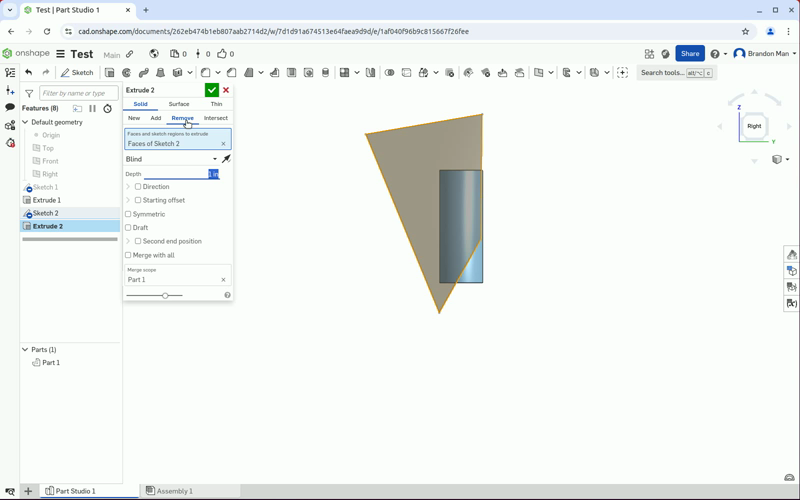
text(30.089)
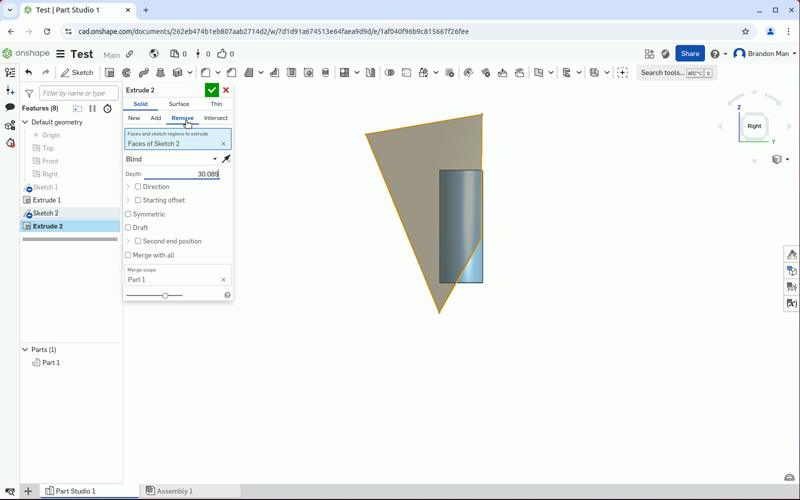
key(tab, 3)
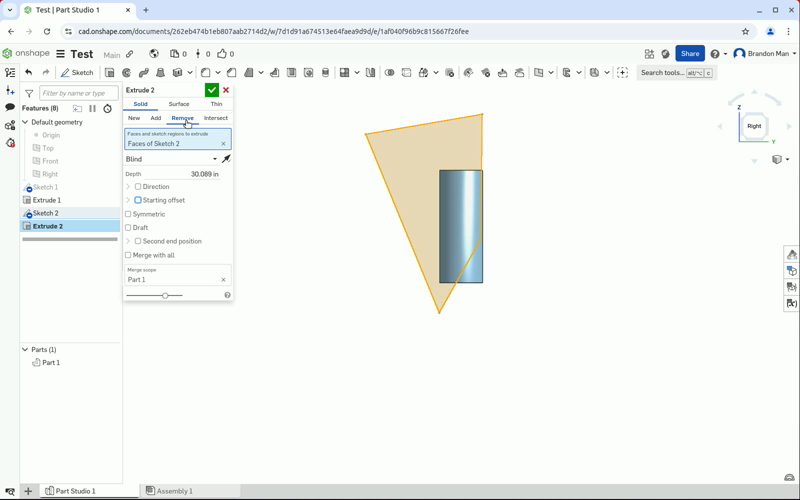
key(tab, 2)
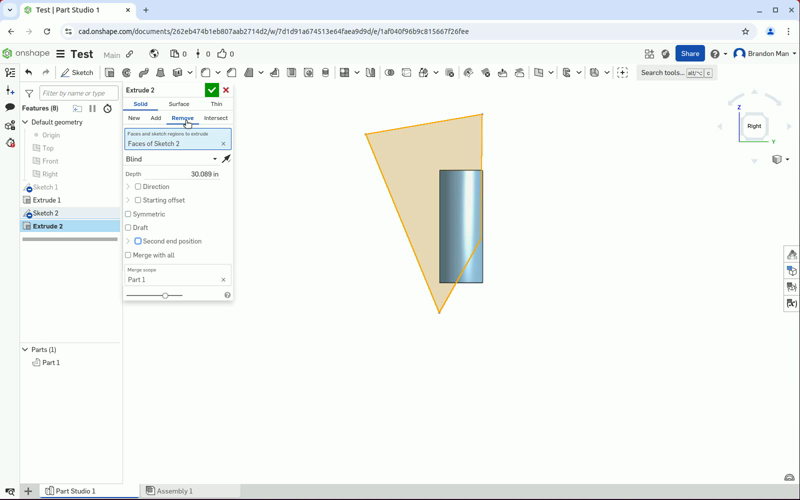
key(space)
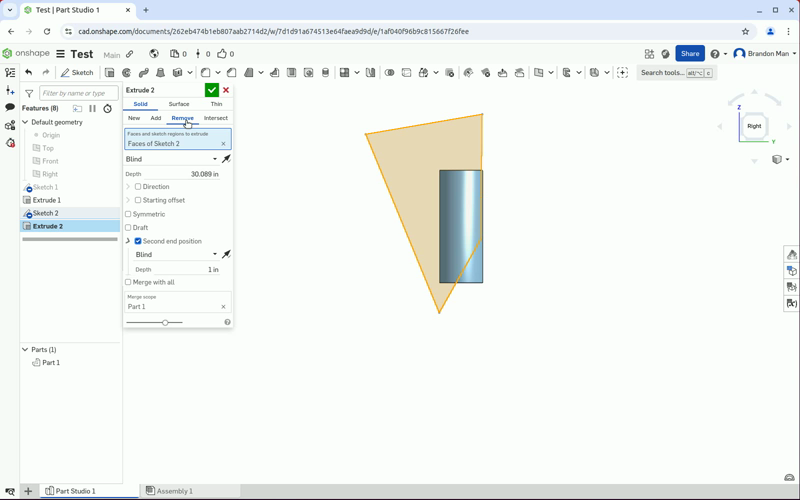
key(tab, 3)
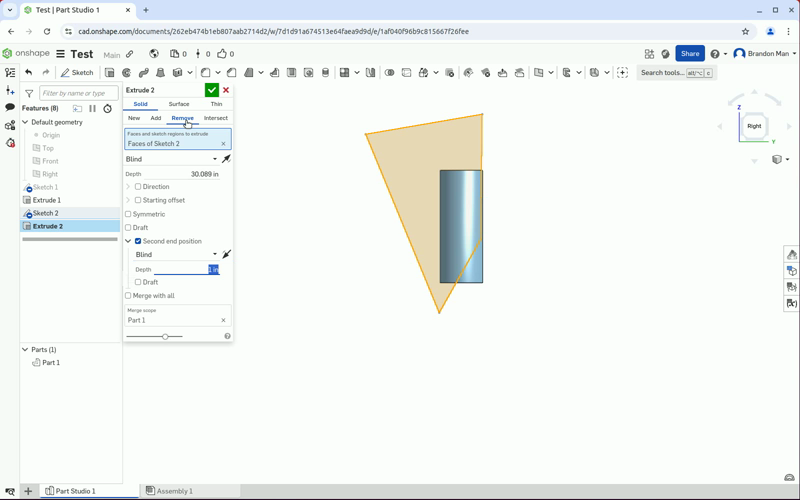
text(28.885)
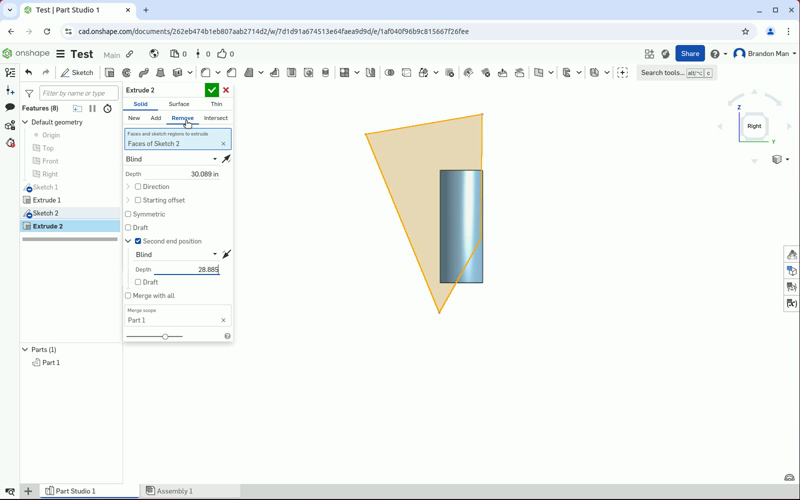
key(tab, 2)
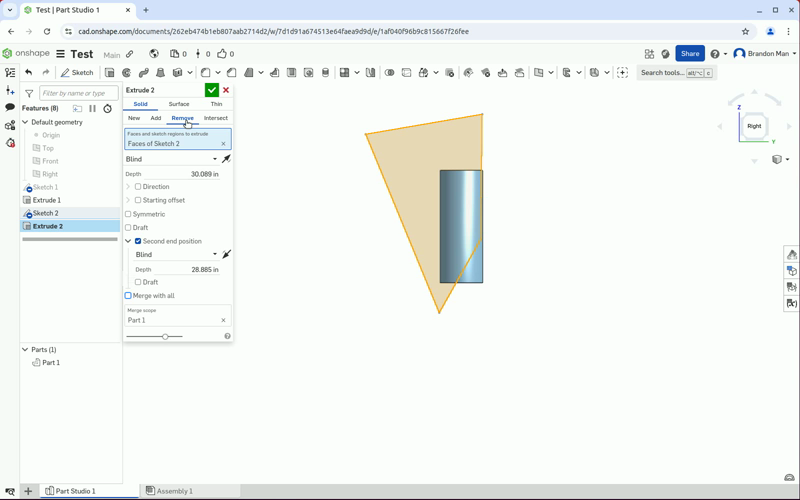
key(space)
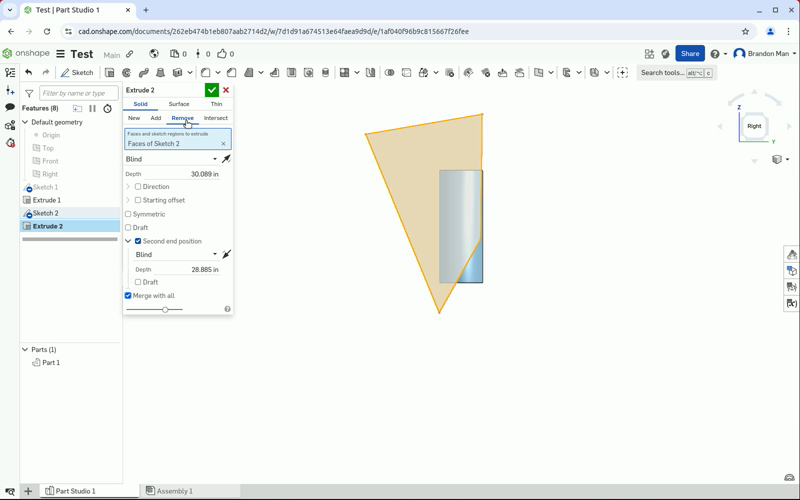
key(enter)
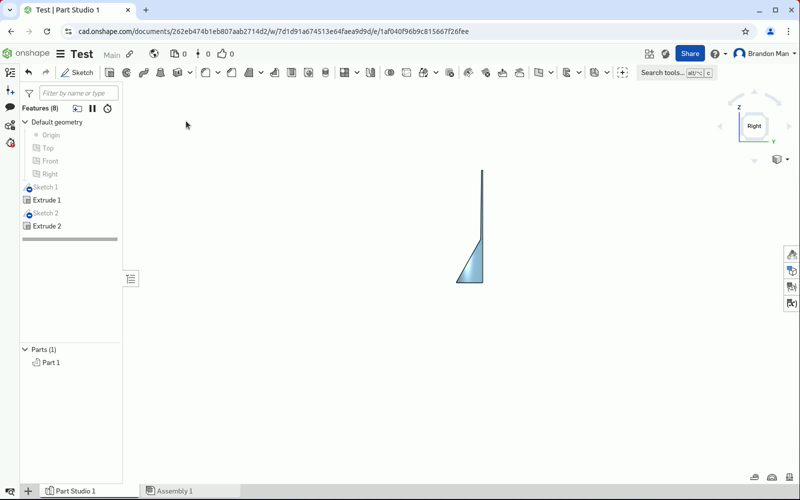
key(shift+h)
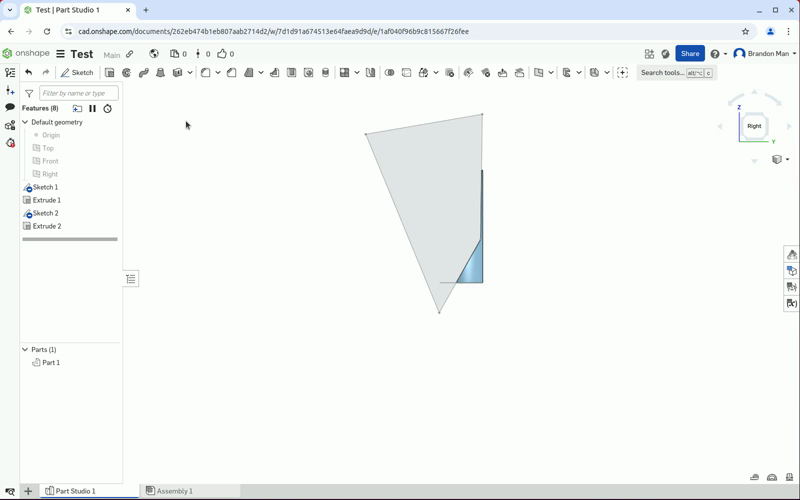
key(shift+h)
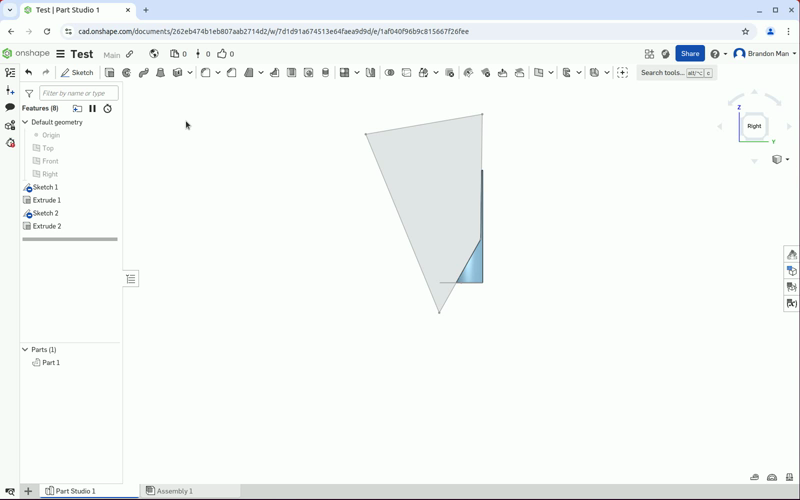
key(shift+7)
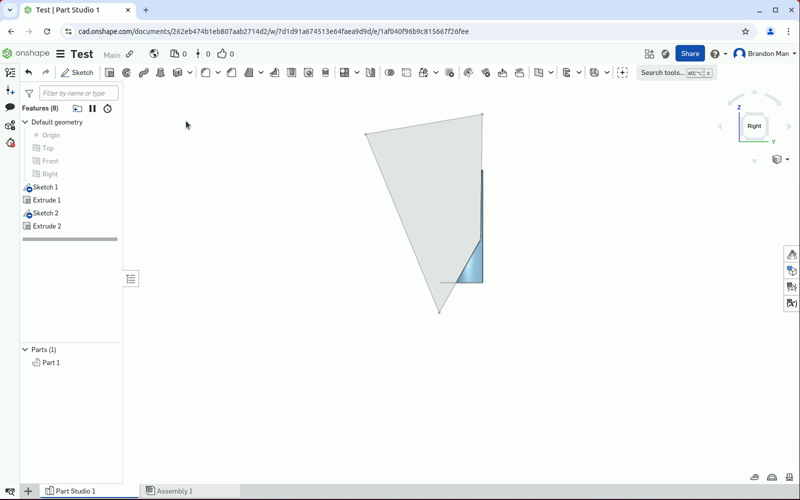
key(right, 2)
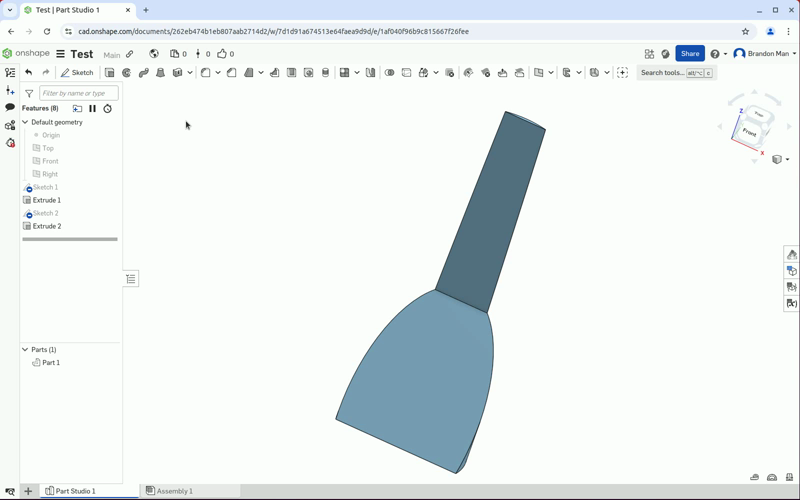
key(down, 2)
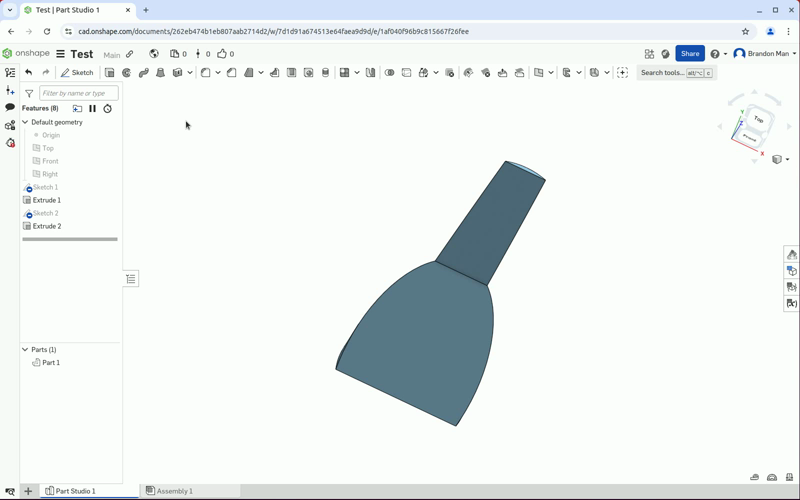
key(up, 2)
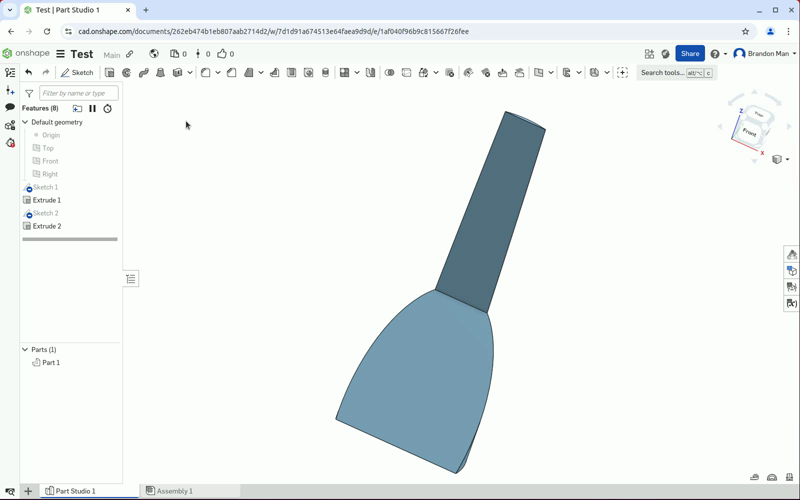
key(left, 2)
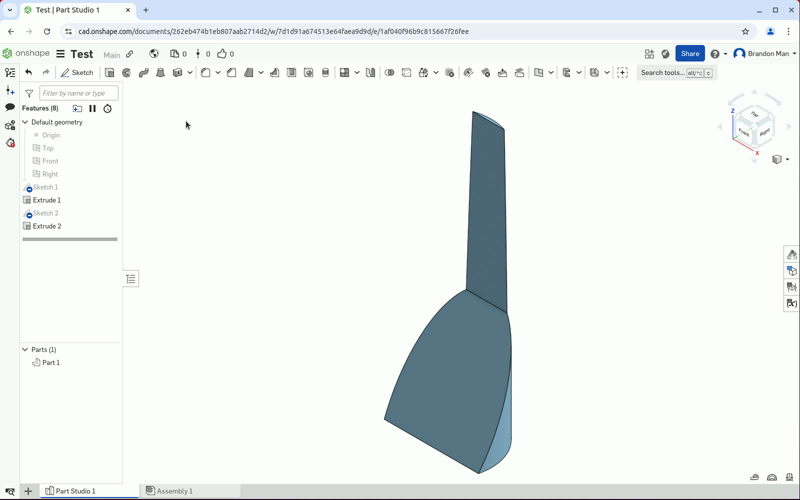
mouse_move(73, 189)
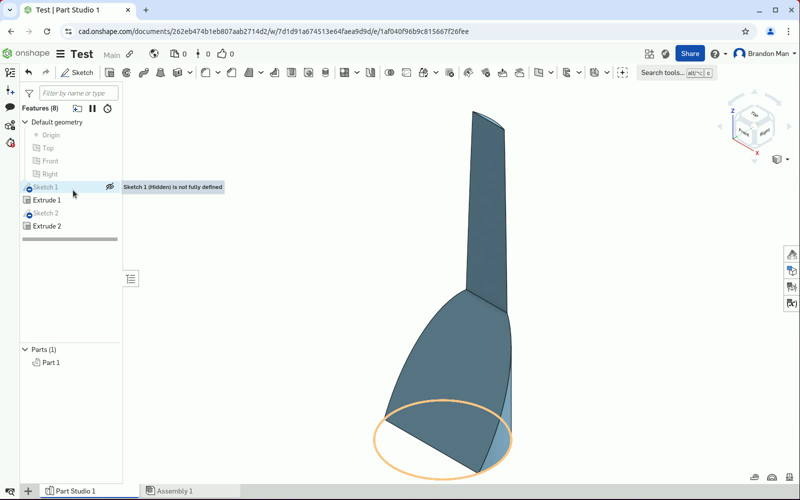
click(73, 189)